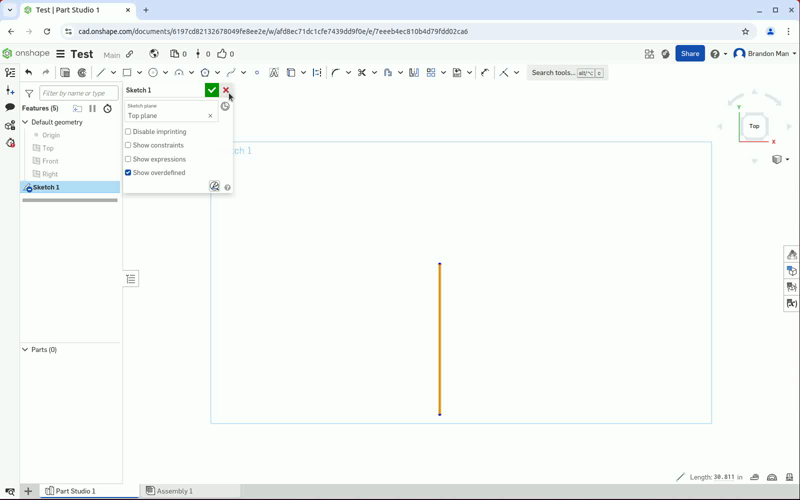
key(shift+h)
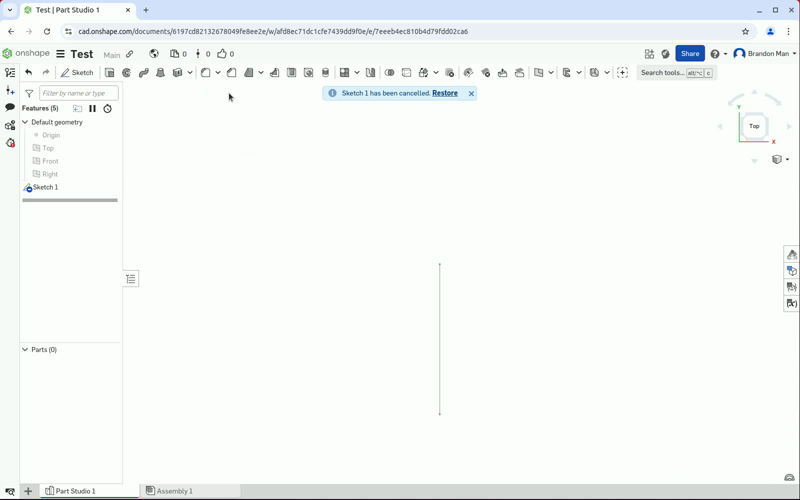
key(shift+s)
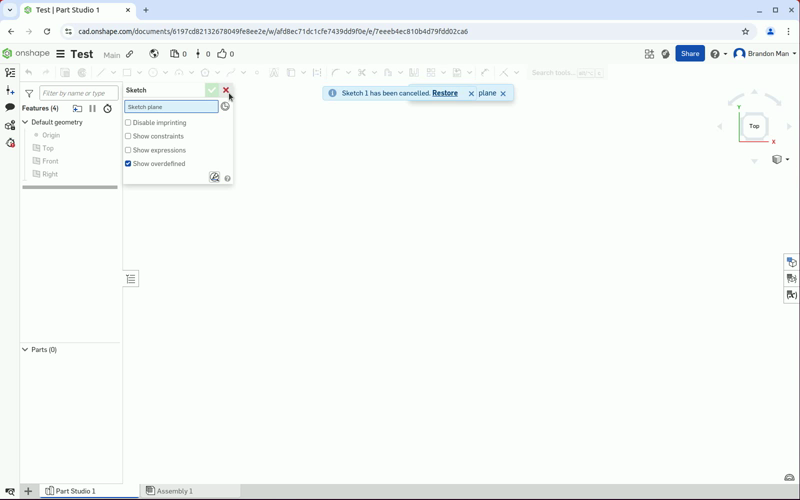
mouse_move(73, 150)
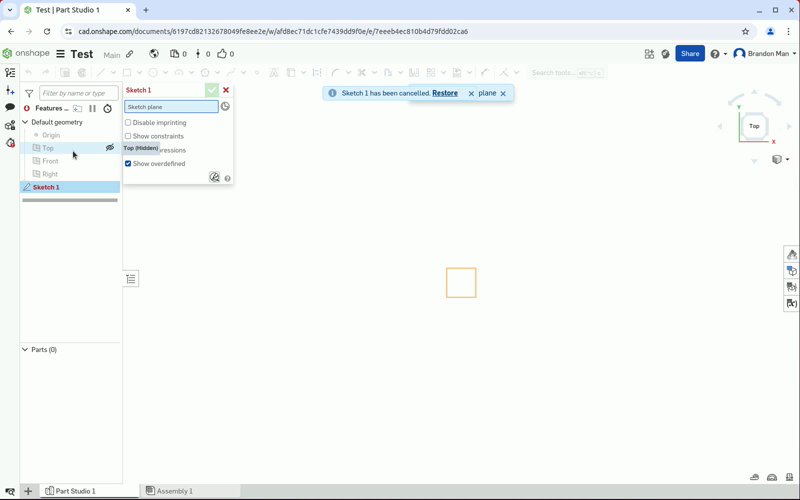
click(73, 150)
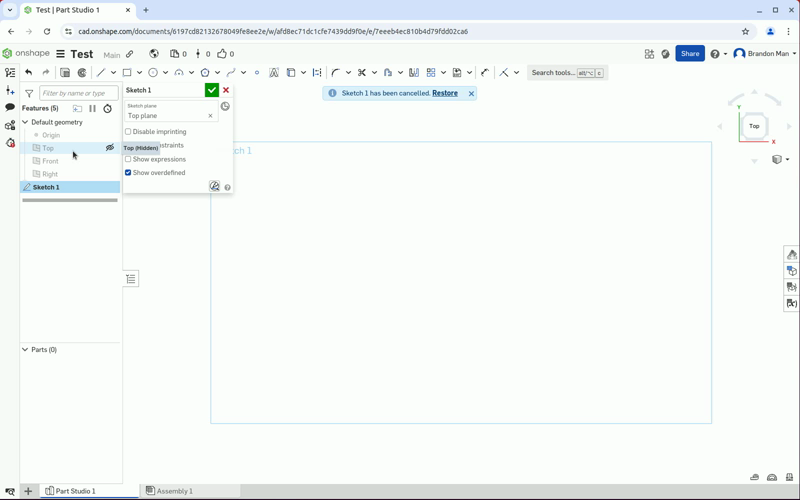
mouse_move(73, 352)
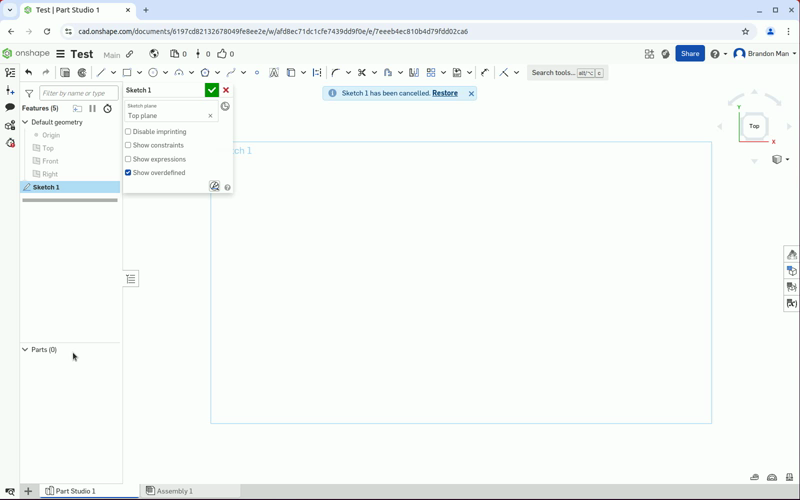
key(y)
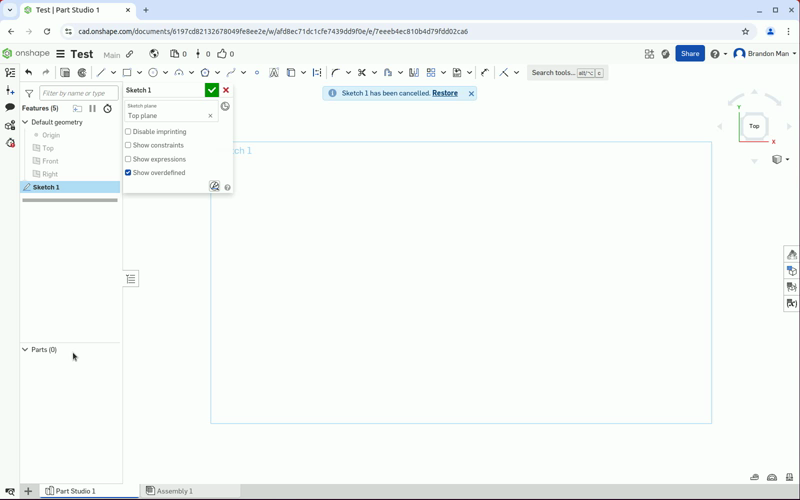
key(c)
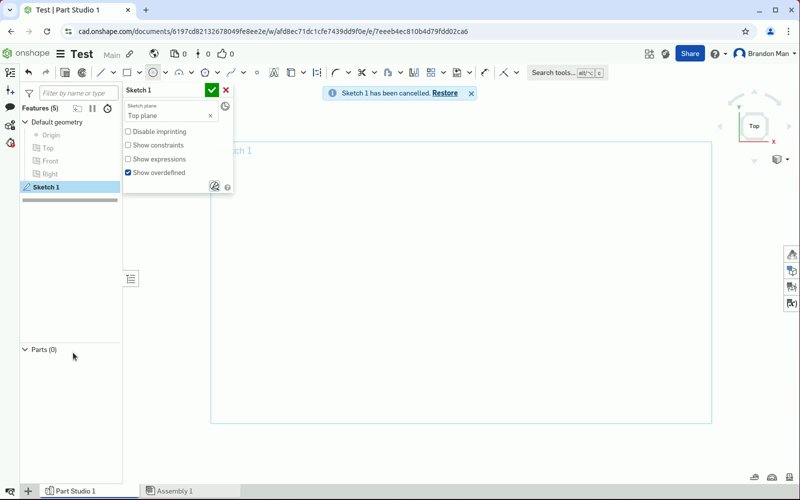
key_down(shift)
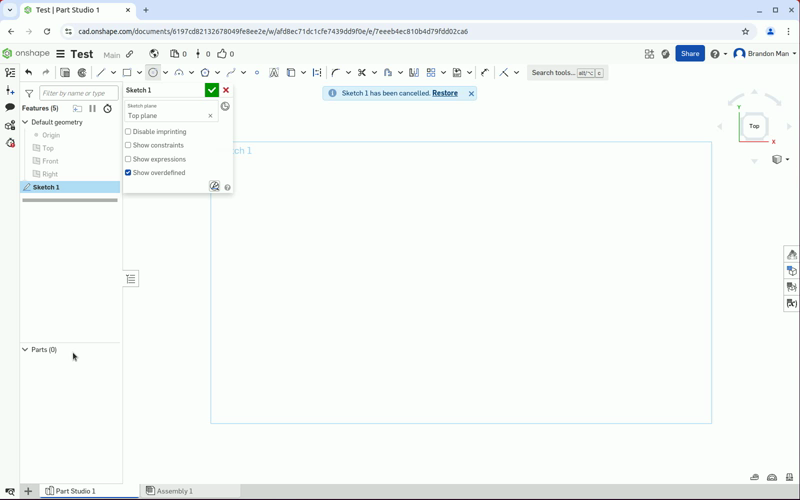
mouse_move(461, 282)
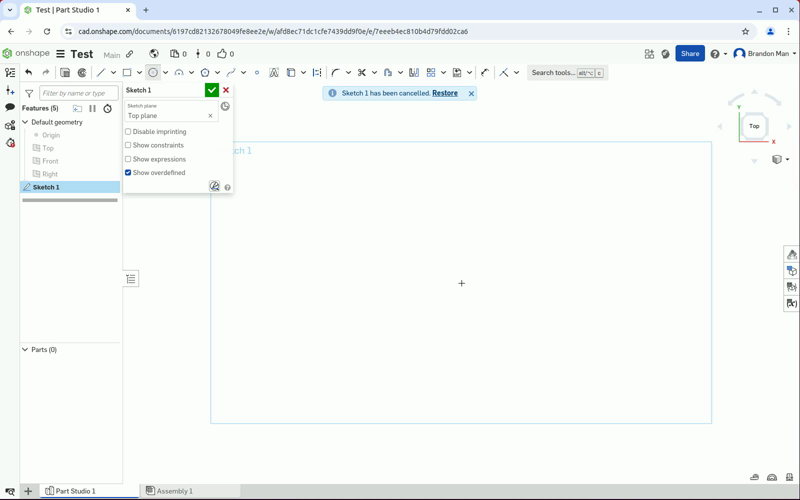
click(461, 282)
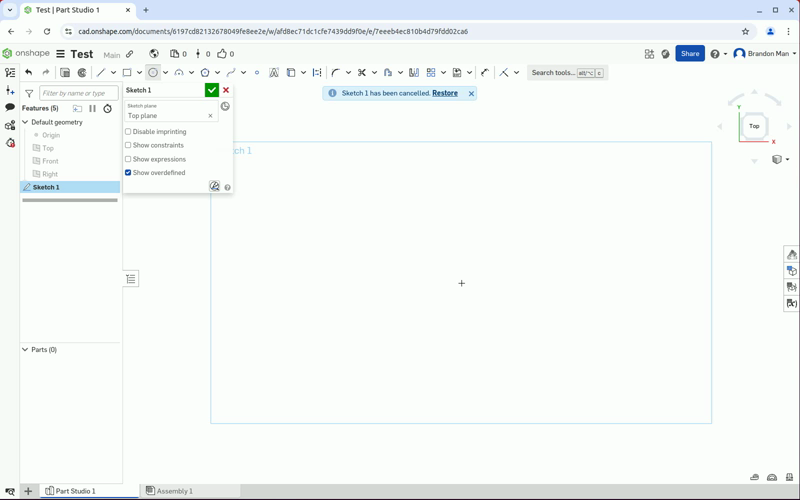
key_up(shift)
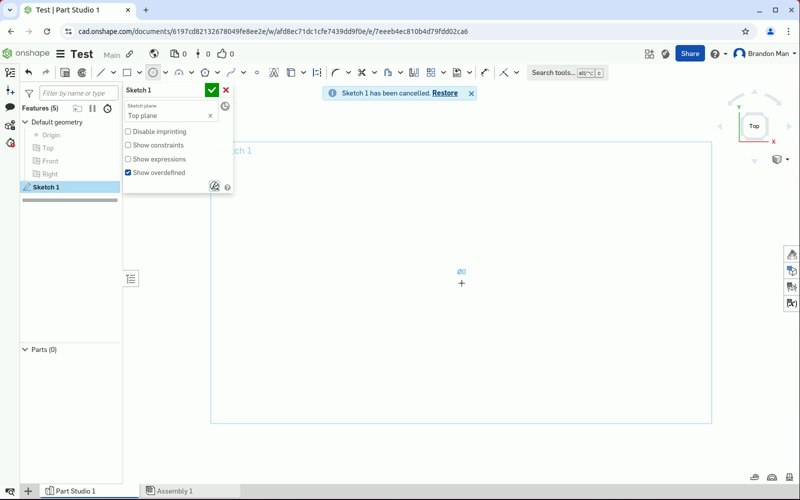
mouse_move(508, 282)
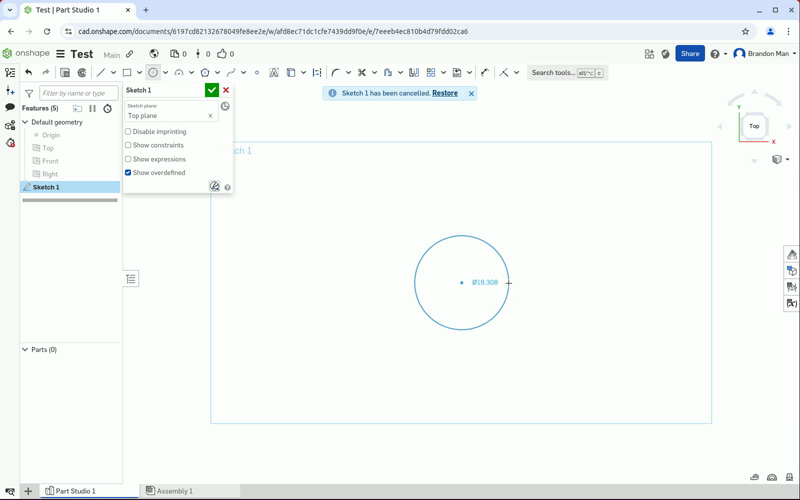
click(508, 282)
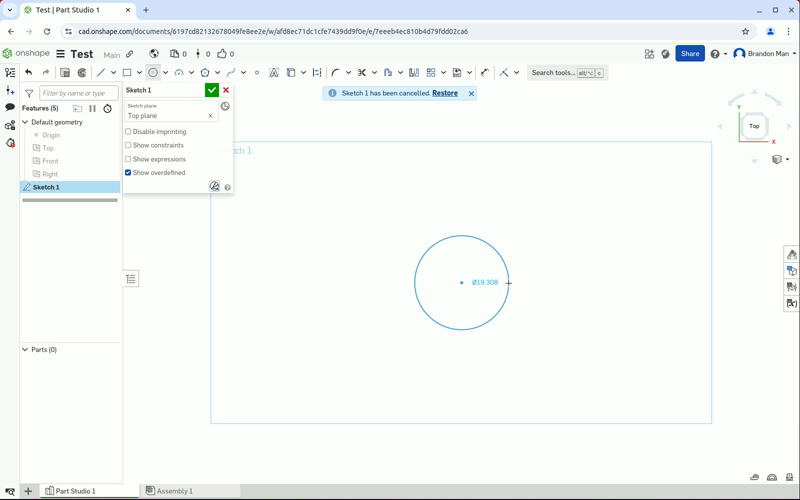
key(esc)
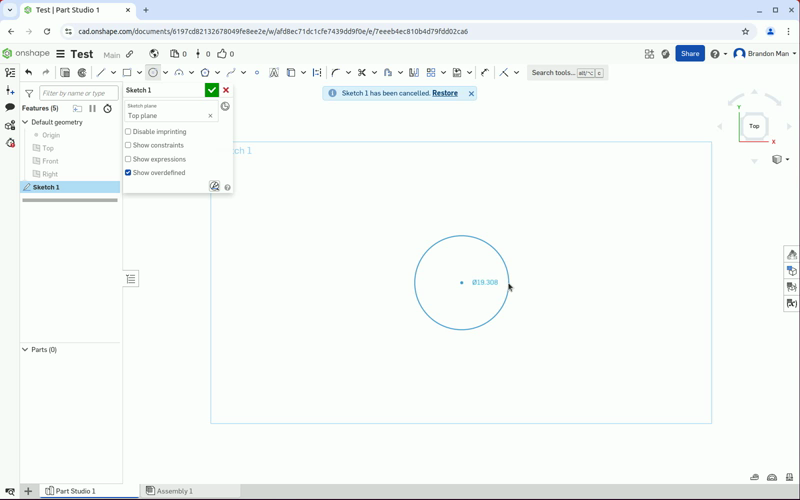
key(c)
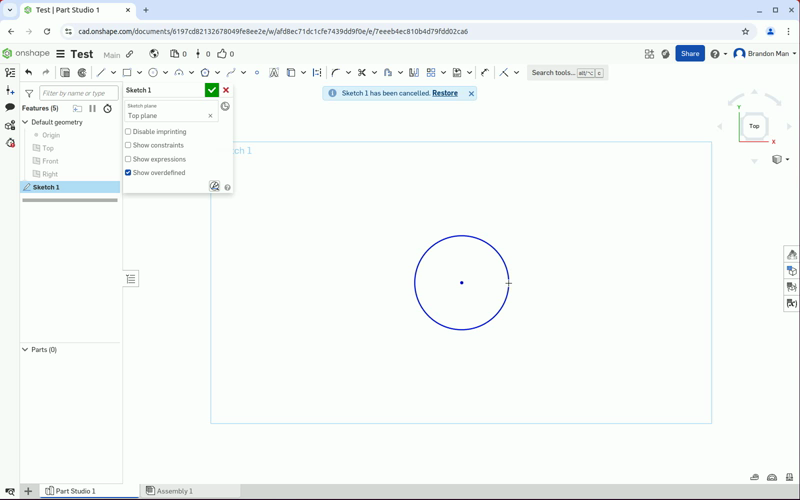
key_down(shift)
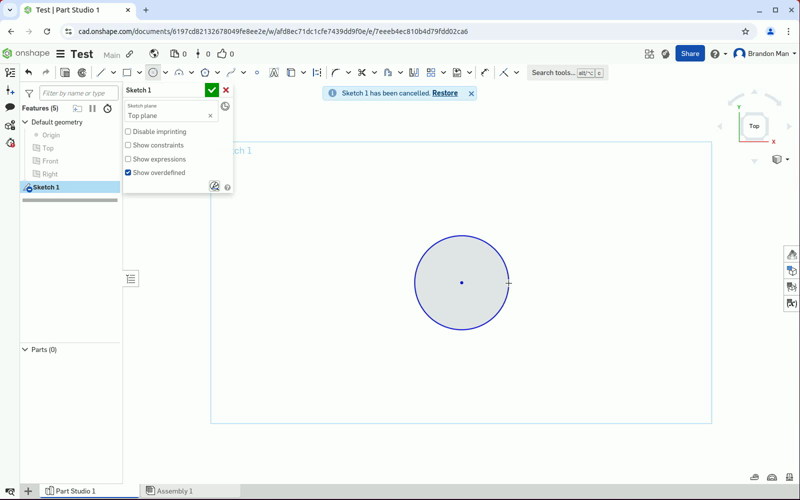
mouse_move(461, 282)
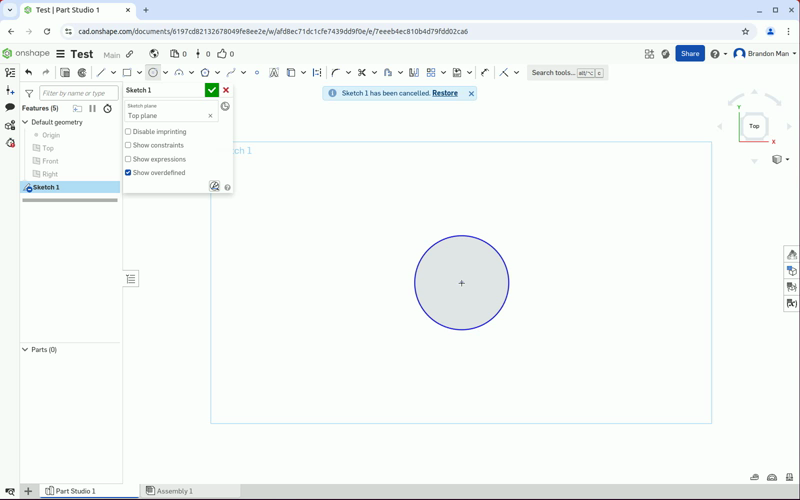
click(461, 282)
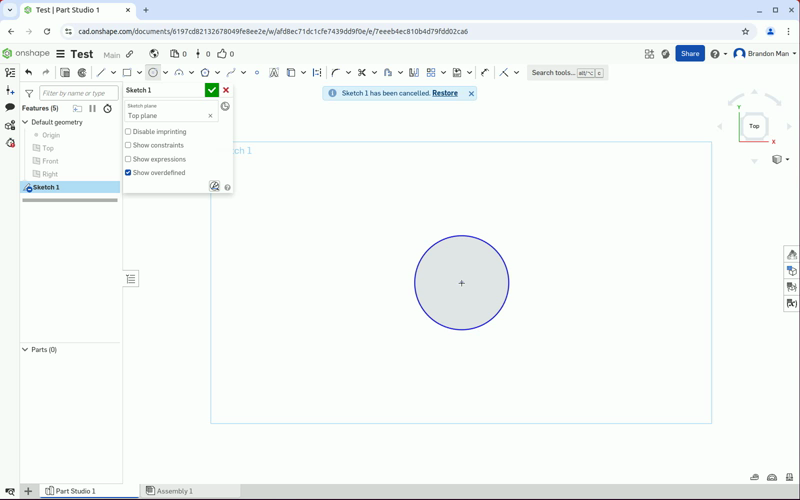
key_up(shift)
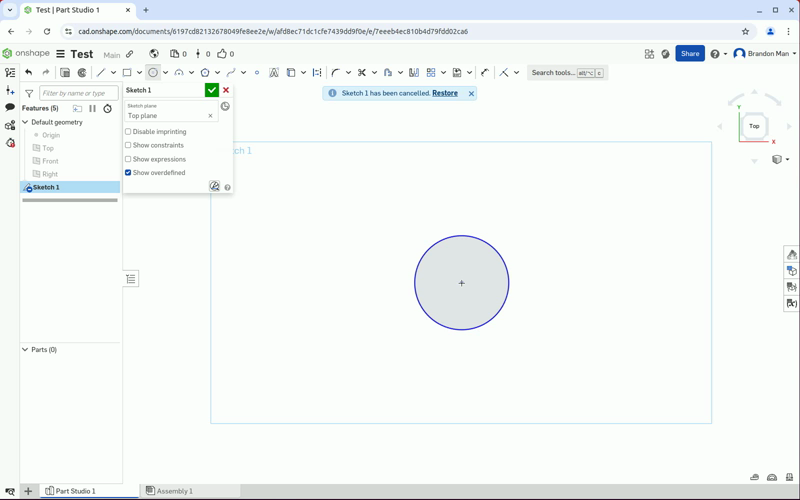
mouse_move(487, 282)
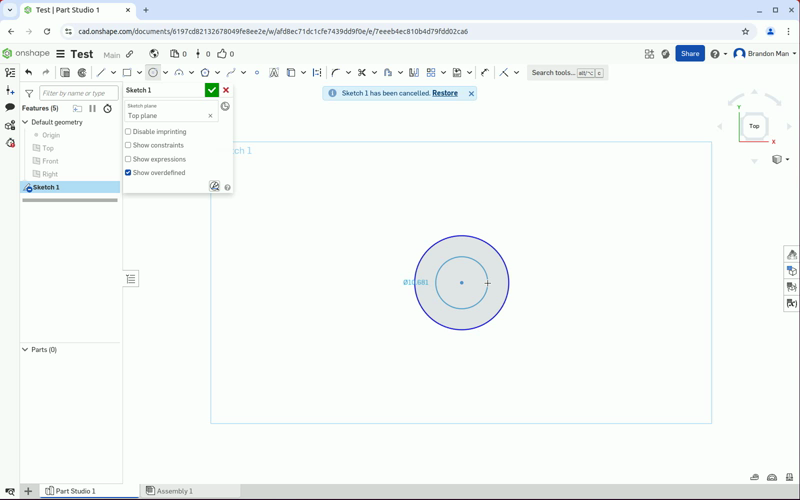
click(487, 282)
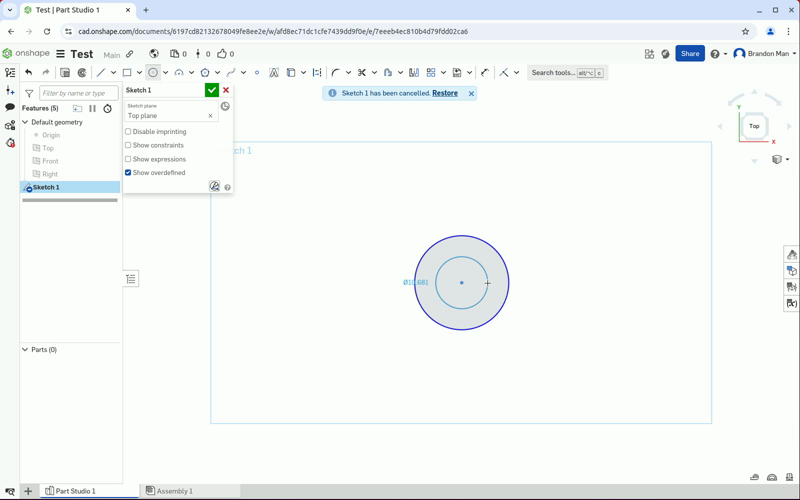
key(esc)
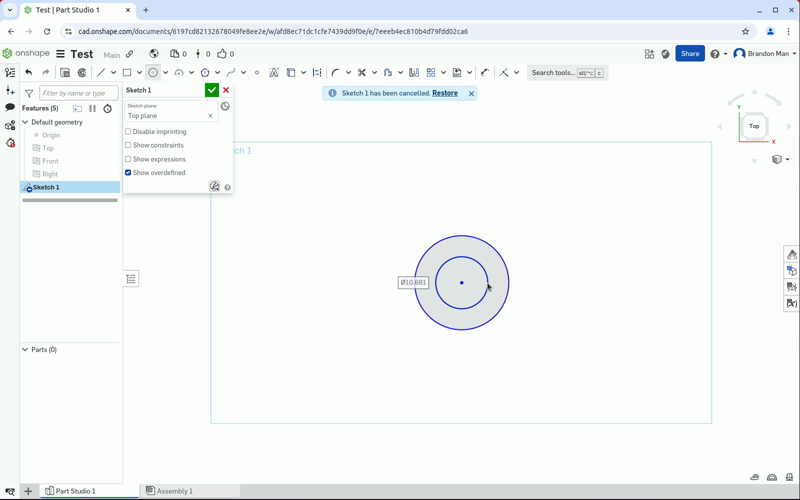
mouse_move(495, 269)
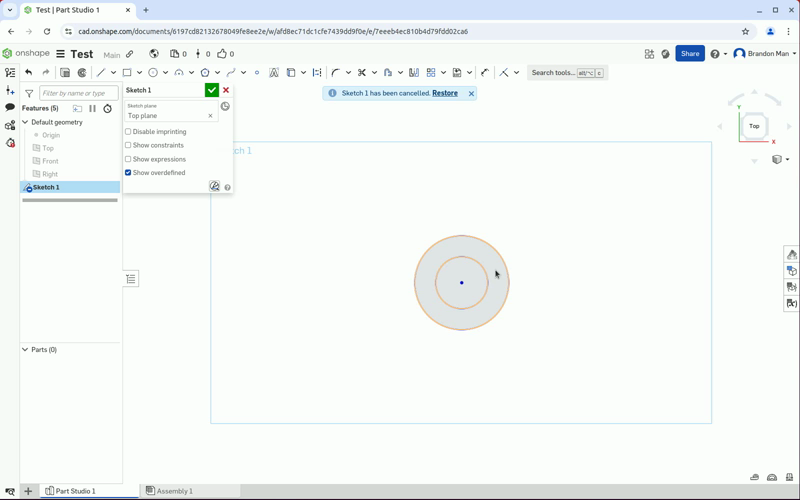
click(495, 269)
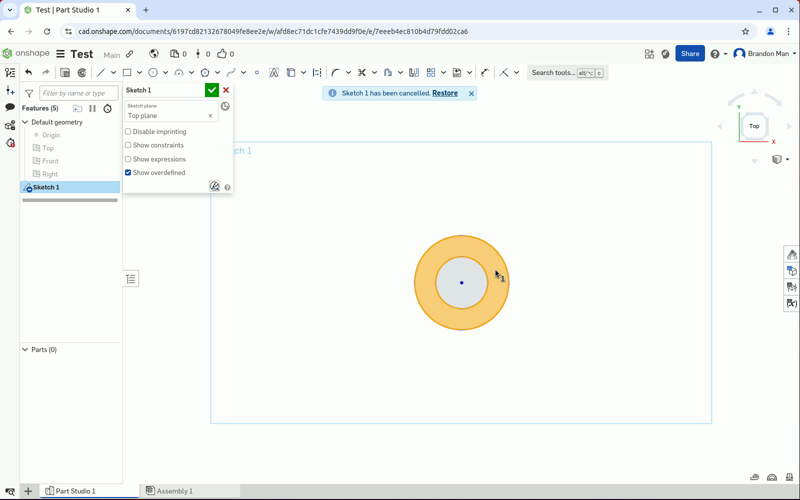
mouse_move(73, 352)
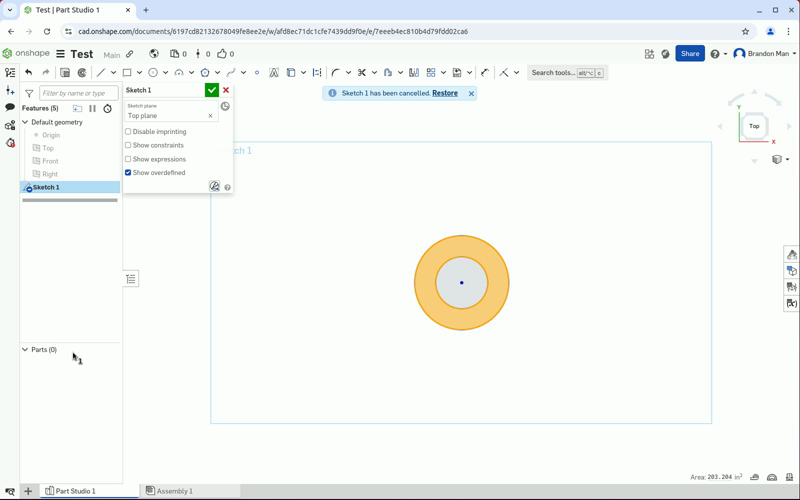
key(shift+y)
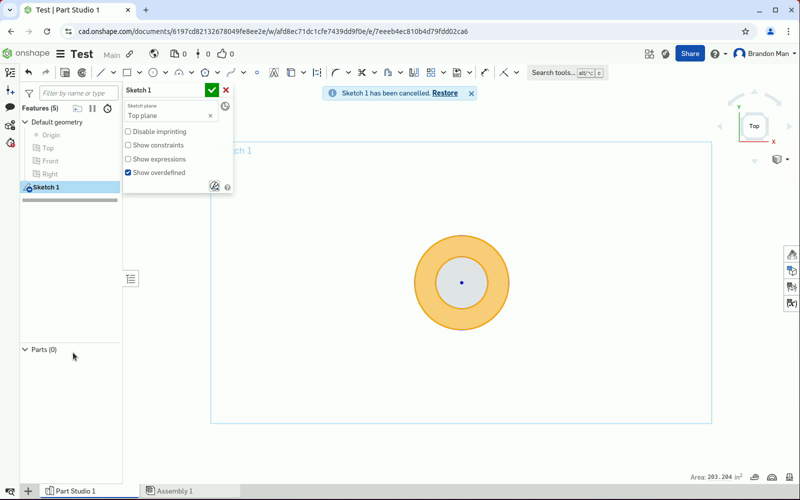
key(shift+e)
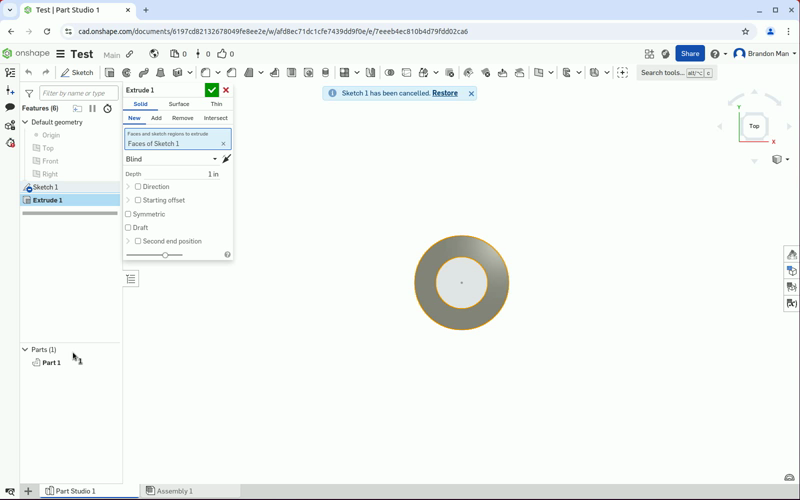
mouse_move(143, 106)
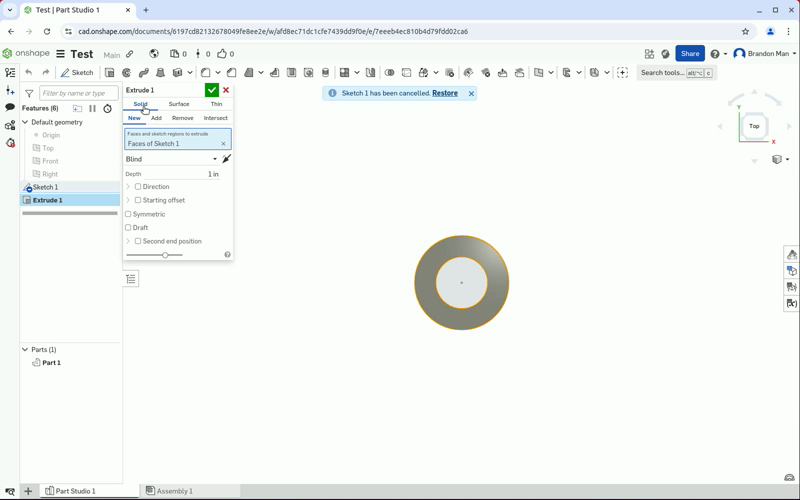
click(143, 106)
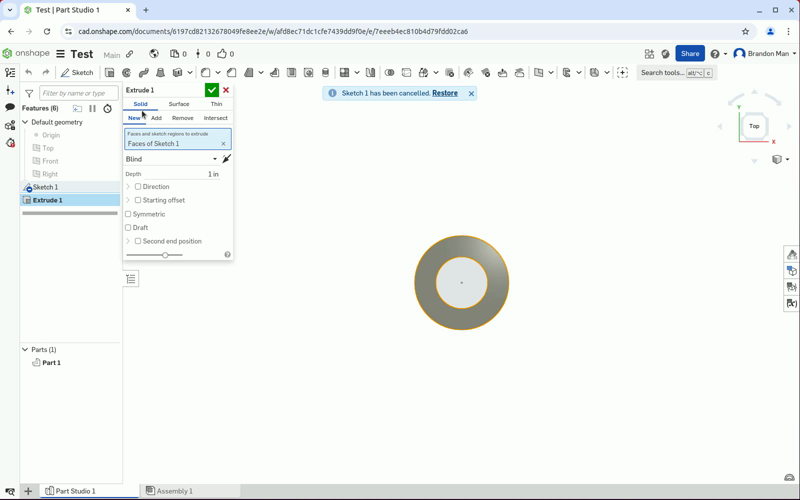
mouse_move(137, 120)
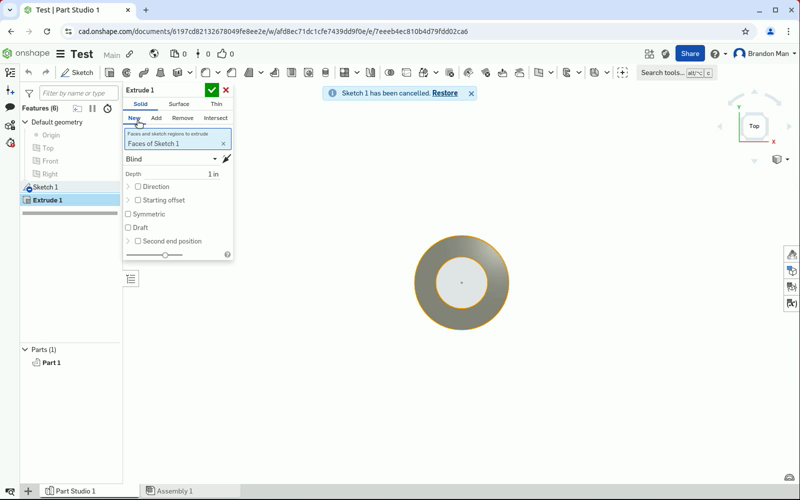
click(137, 120)
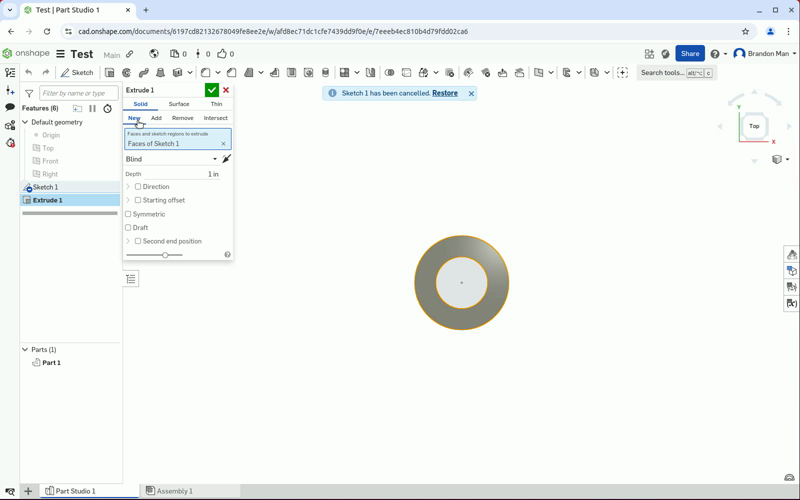
key(tab, 4)
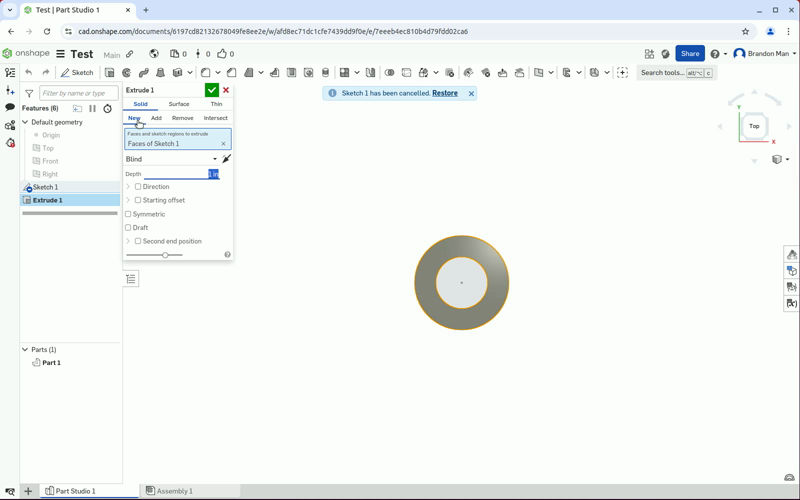
text(8.425)
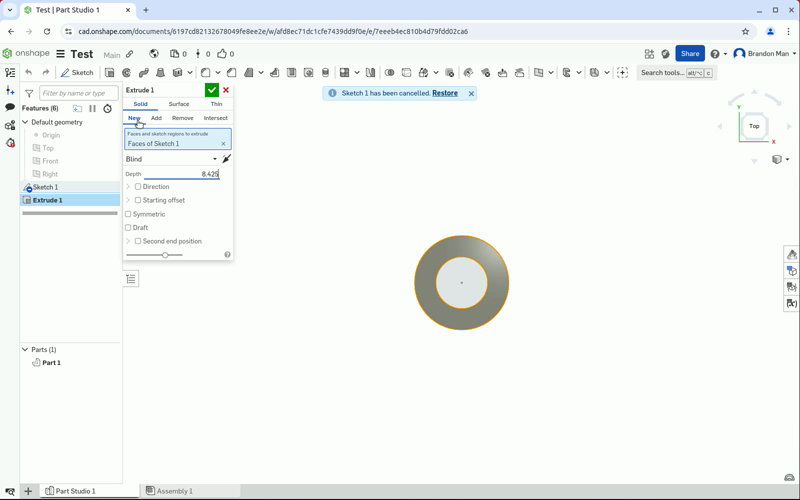
key(enter)
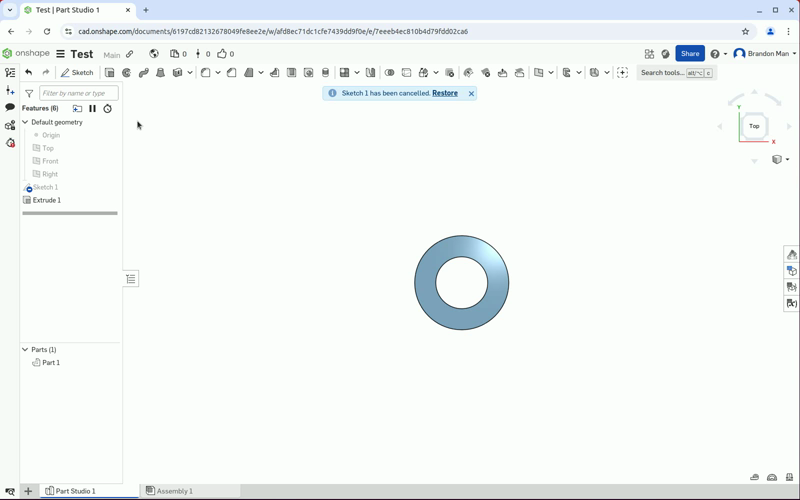
key(shift+h)
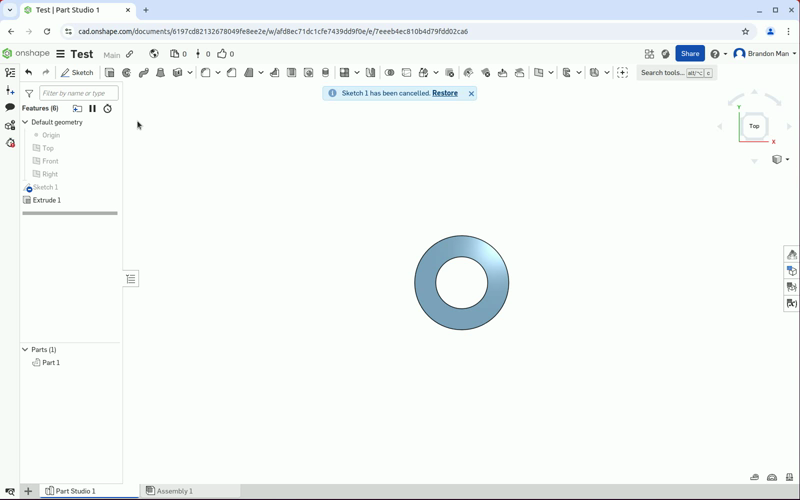
key(shift+h)
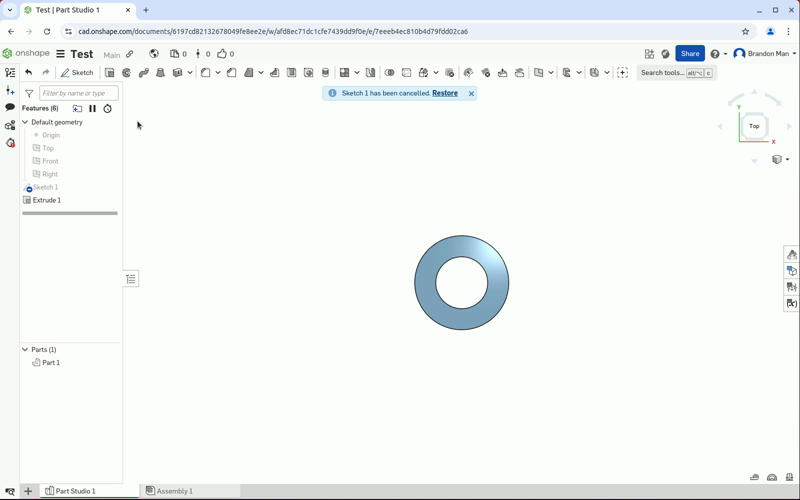
mouse_move(73, 189)
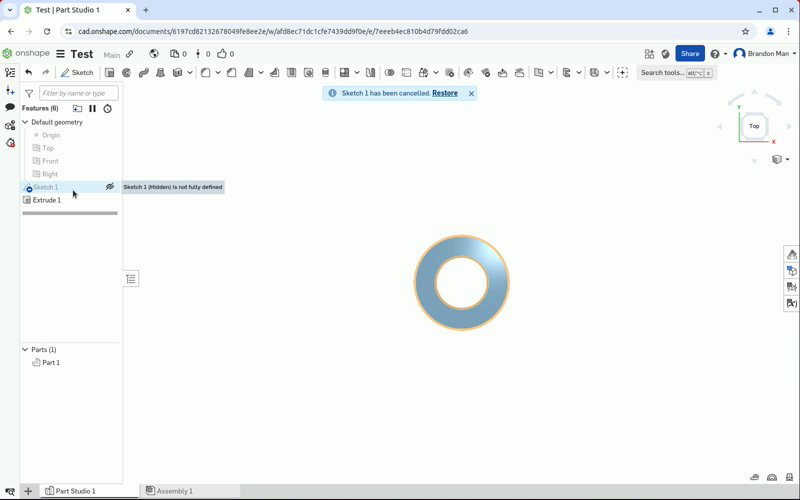
click(73, 189)
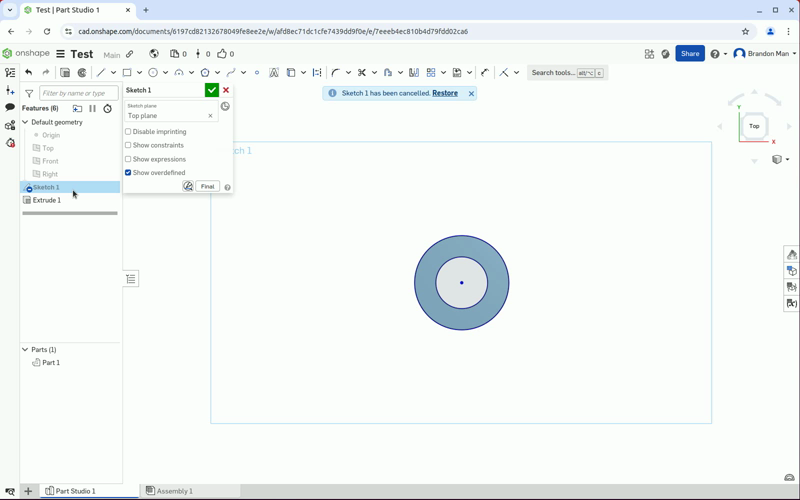
mouse_move(229, 92)
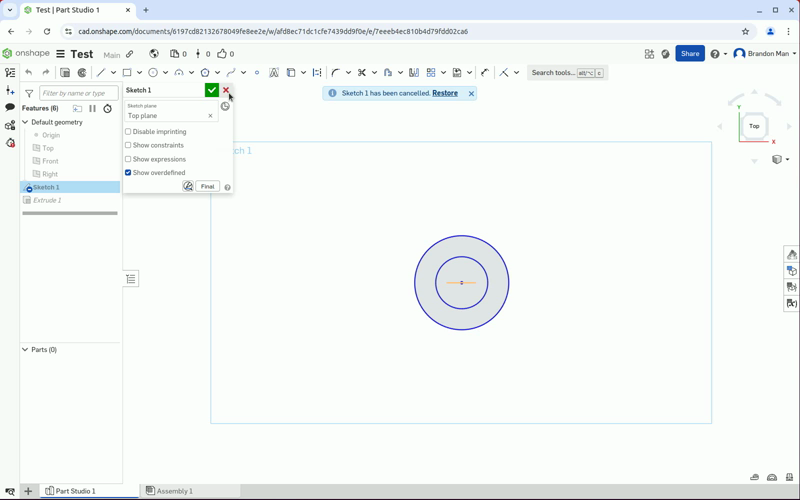
click(229, 92)
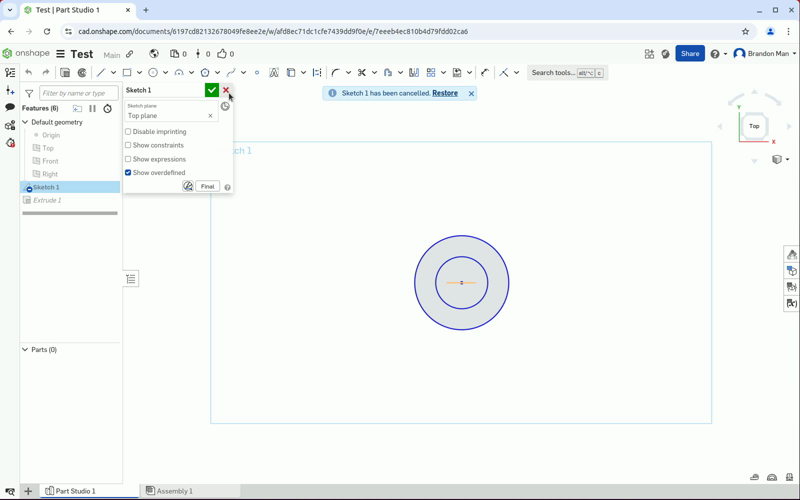
key(shift+s)
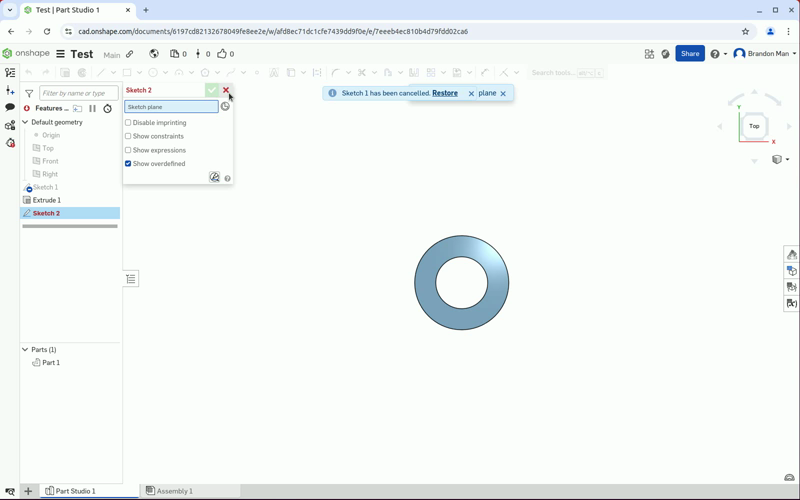
mouse_move(73, 150)
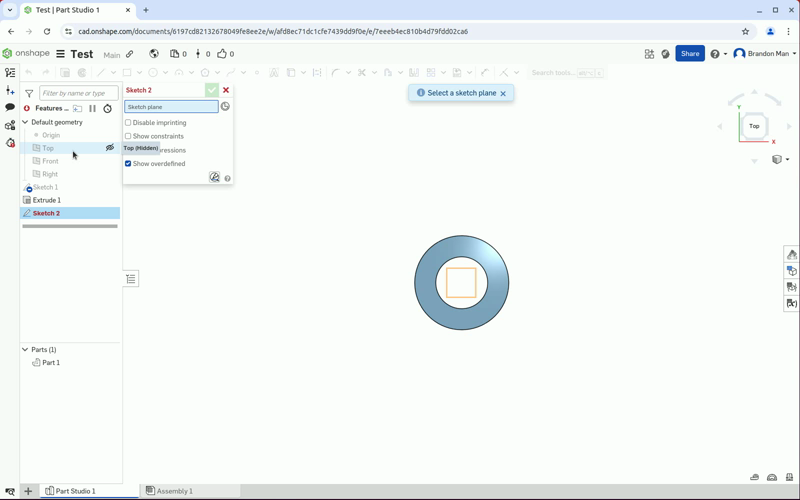
click(73, 150)
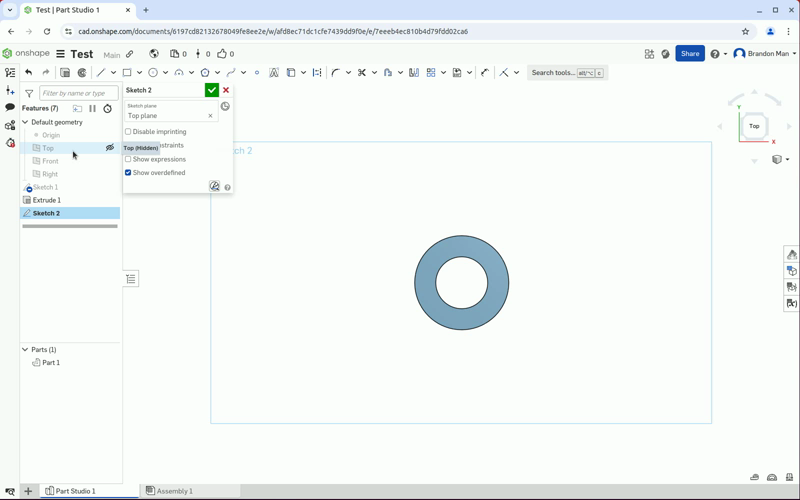
mouse_move(73, 352)
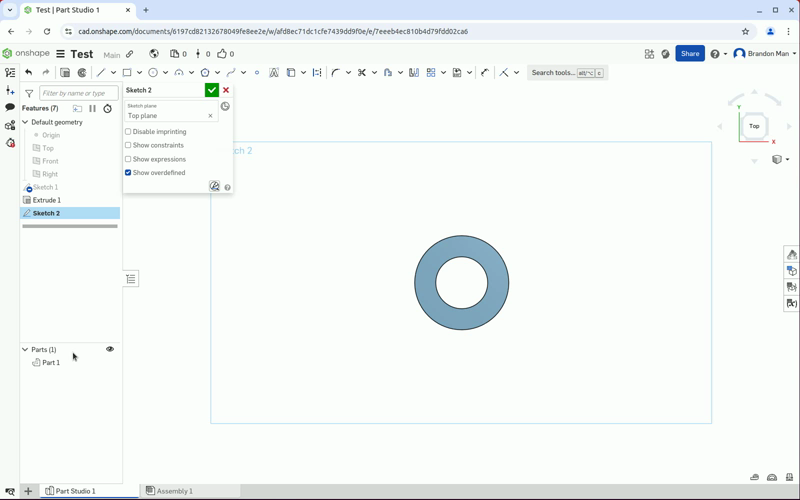
key(y)
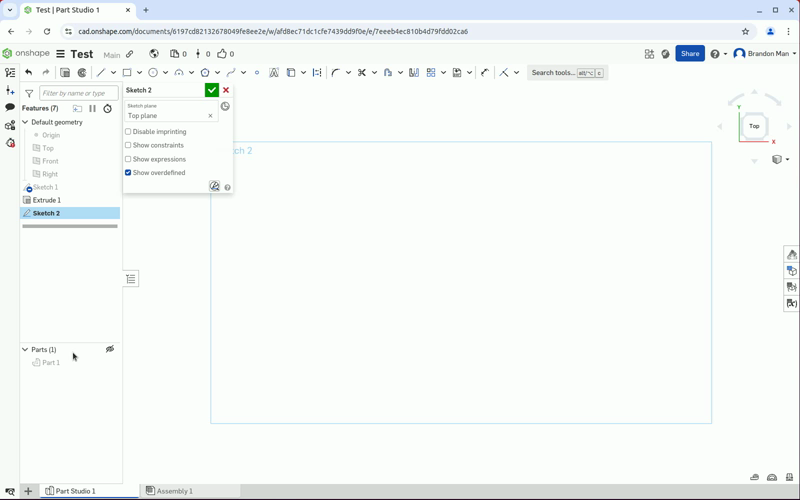
key(c)
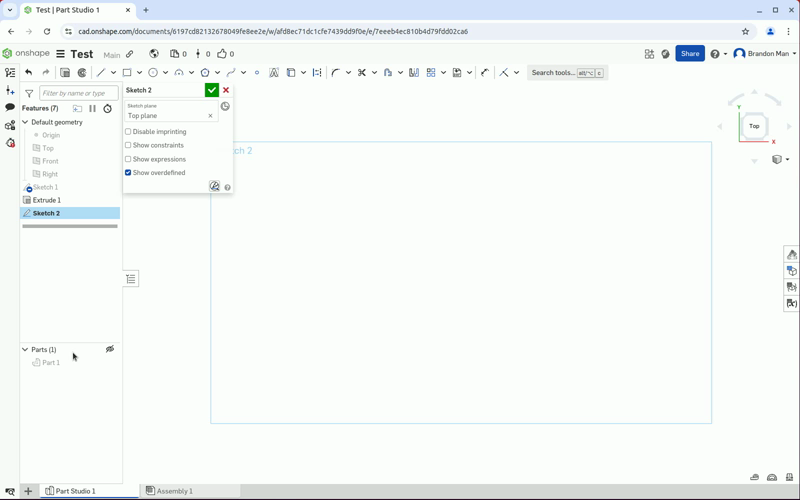
key_down(shift)
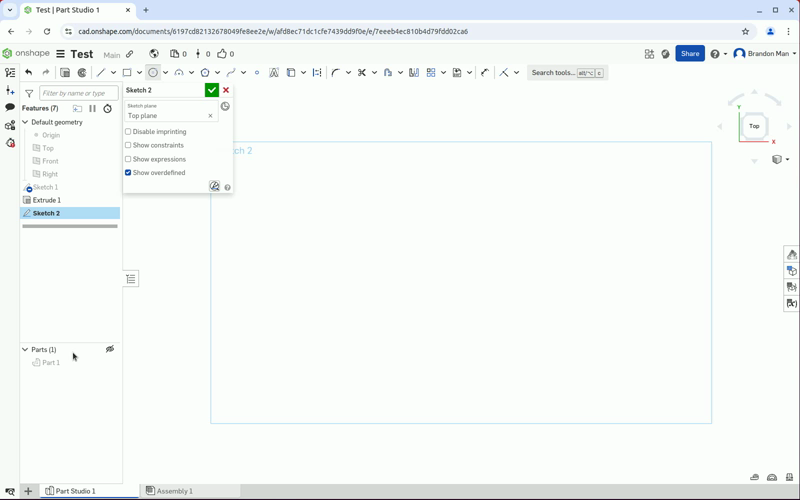
mouse_move(543, 282)
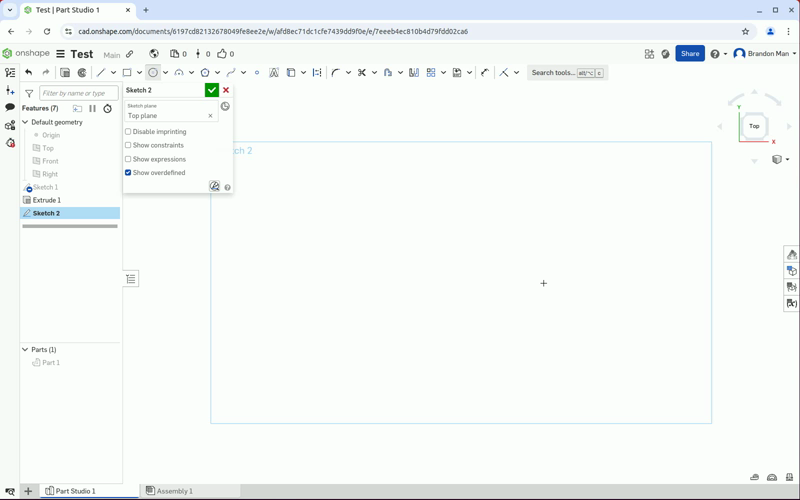
click(543, 282)
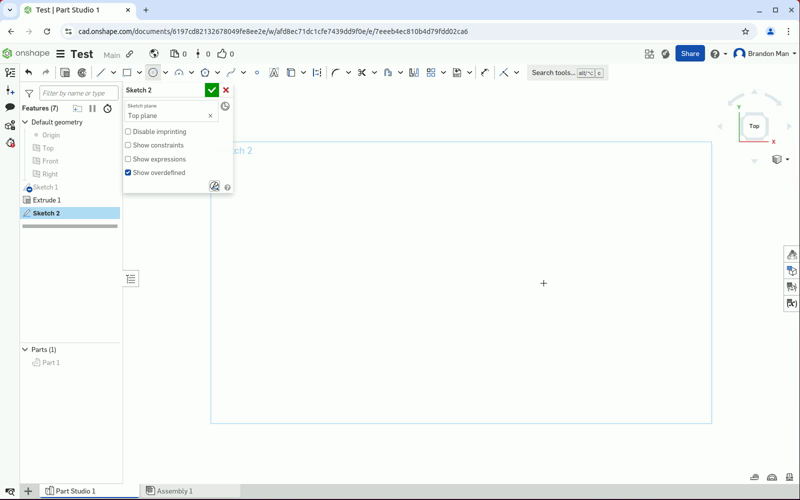
key_up(shift)
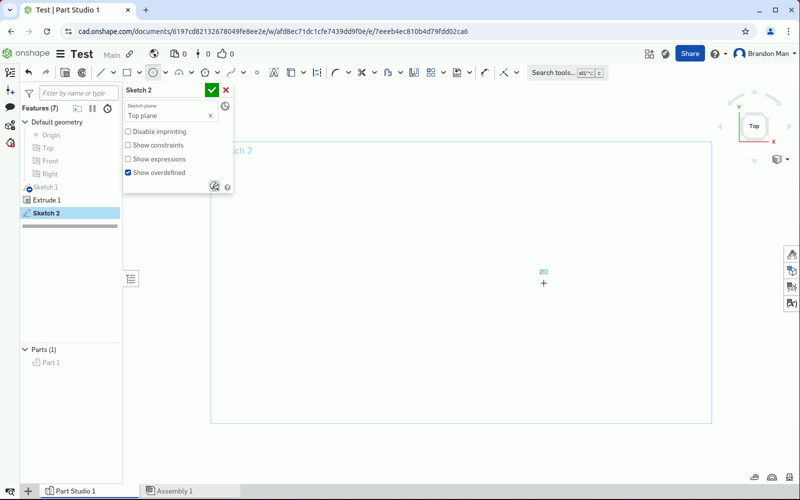
mouse_move(574, 282)
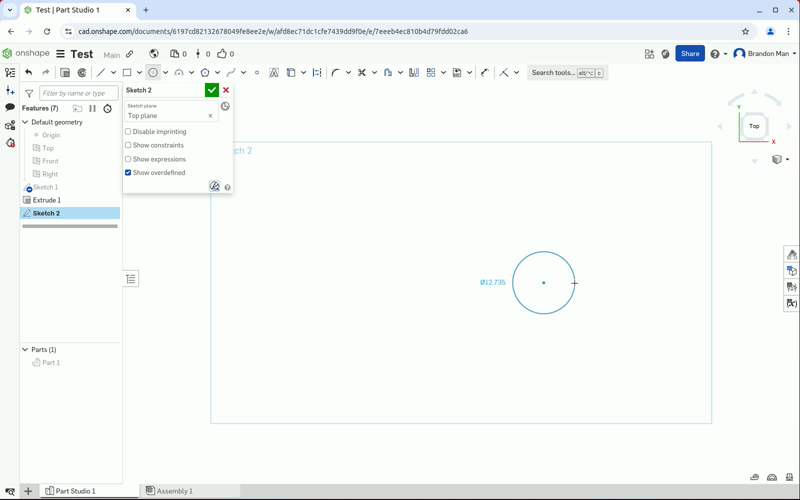
click(574, 282)
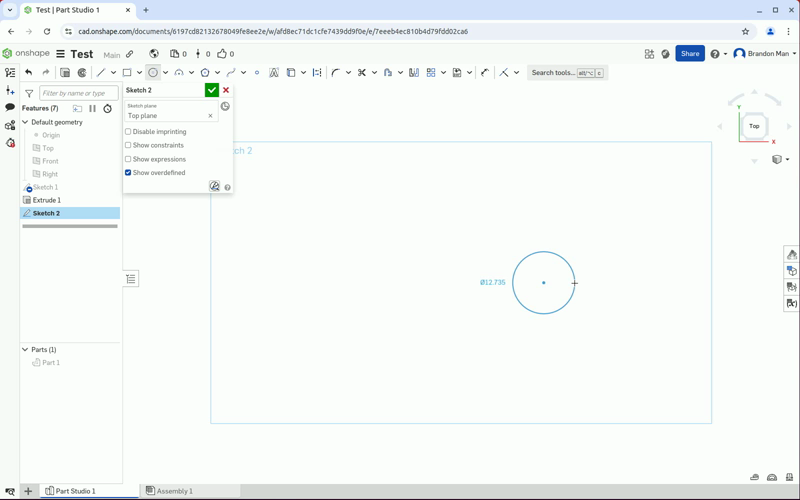
key(esc)
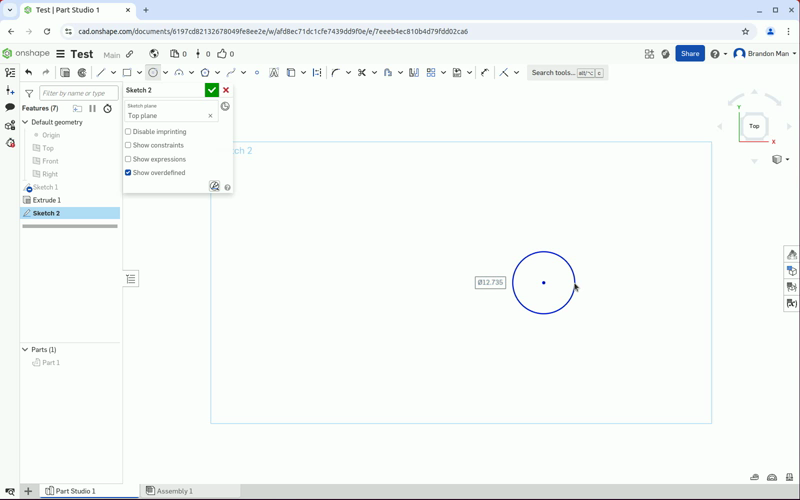
key(c)
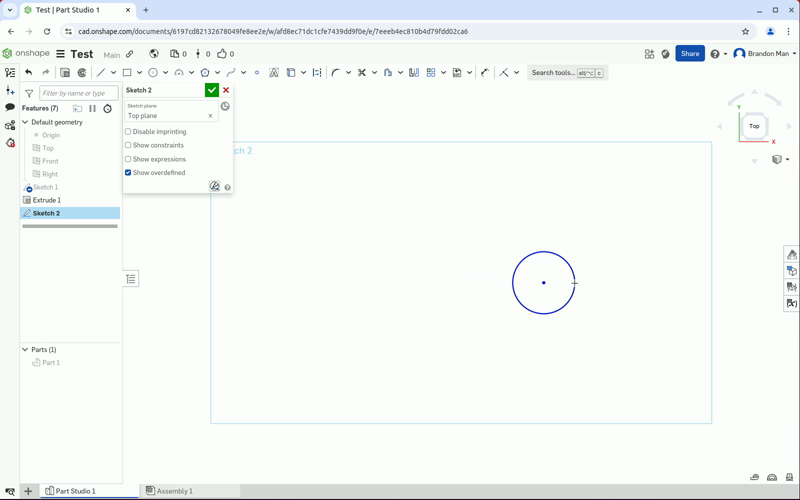
key_down(shift)
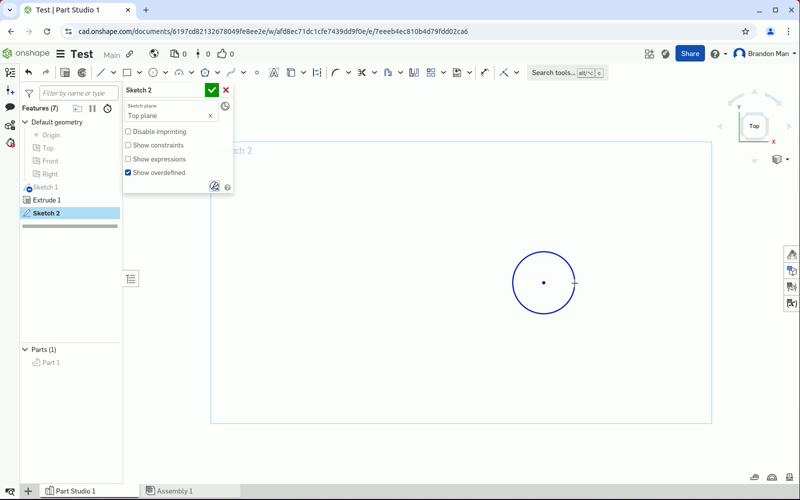
mouse_move(543, 282)
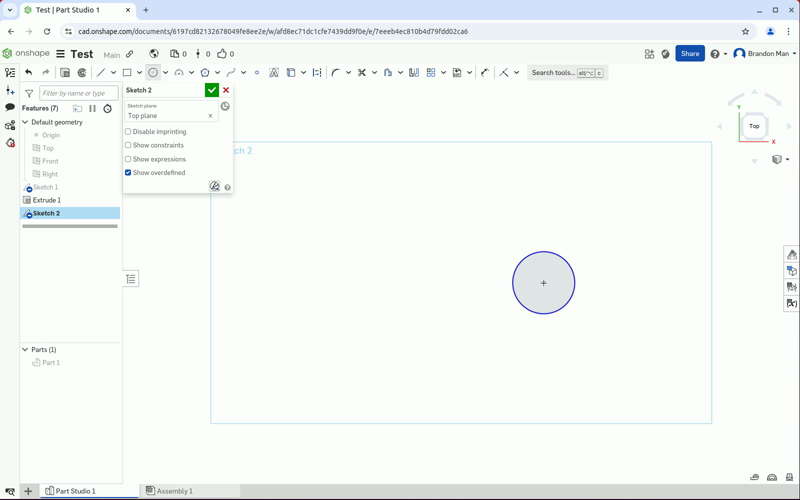
click(543, 282)
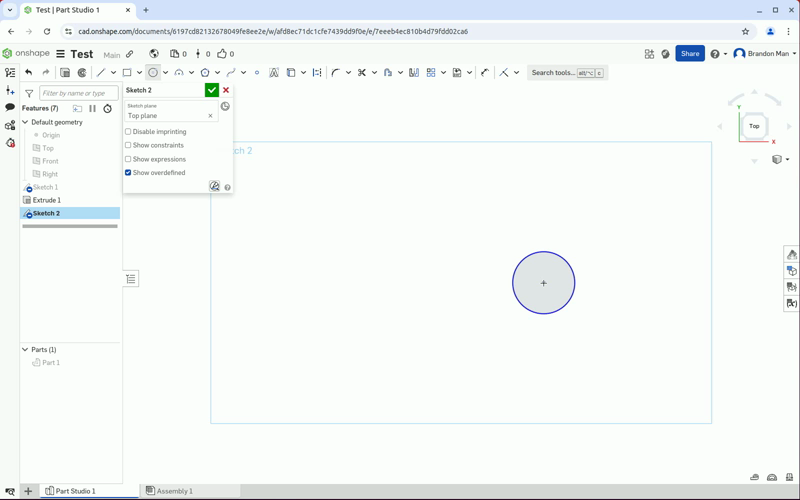
key_up(shift)
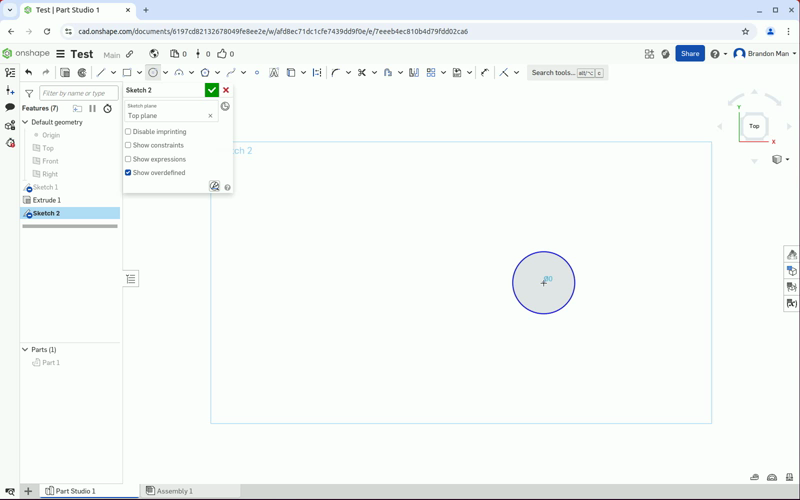
mouse_move(559, 282)
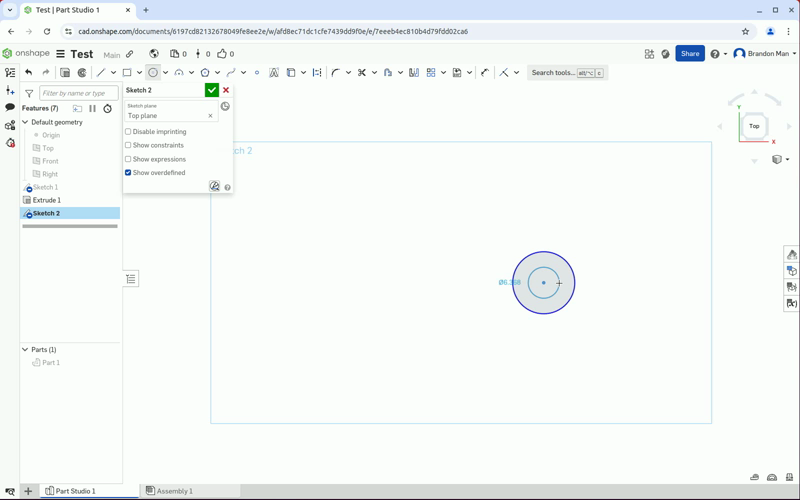
click(559, 282)
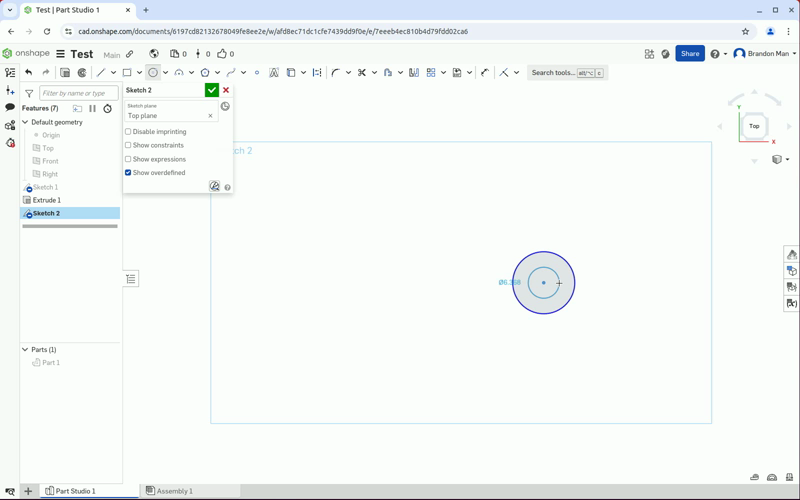
key(esc)
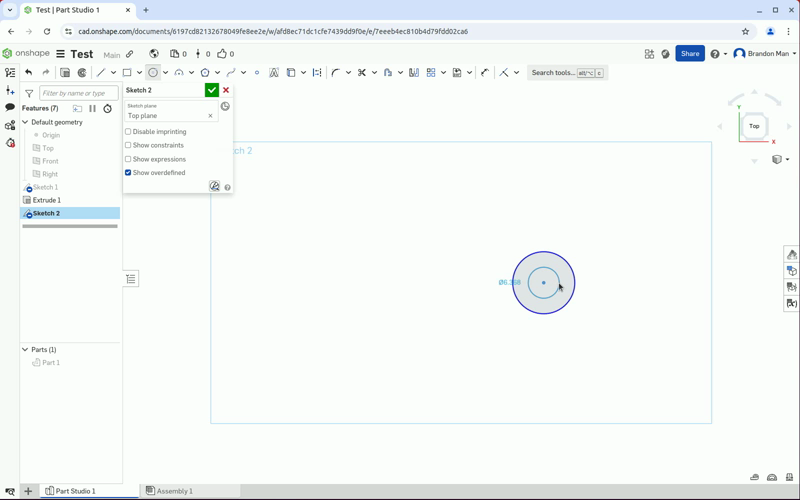
mouse_move(560, 263)
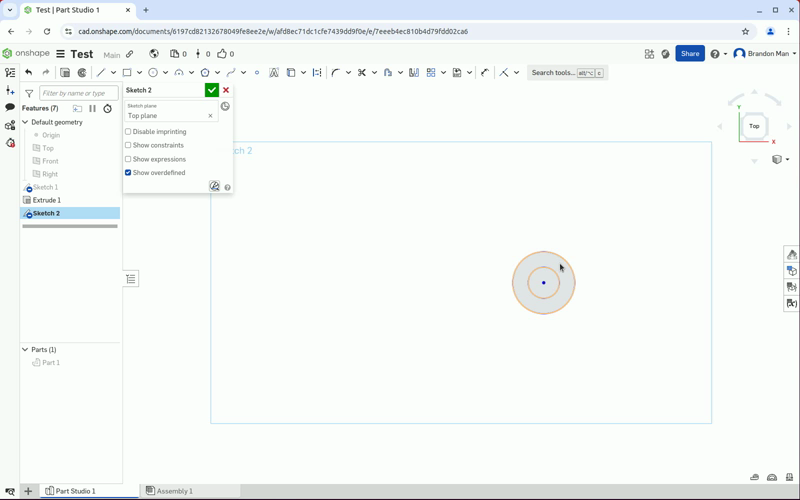
click(560, 263)
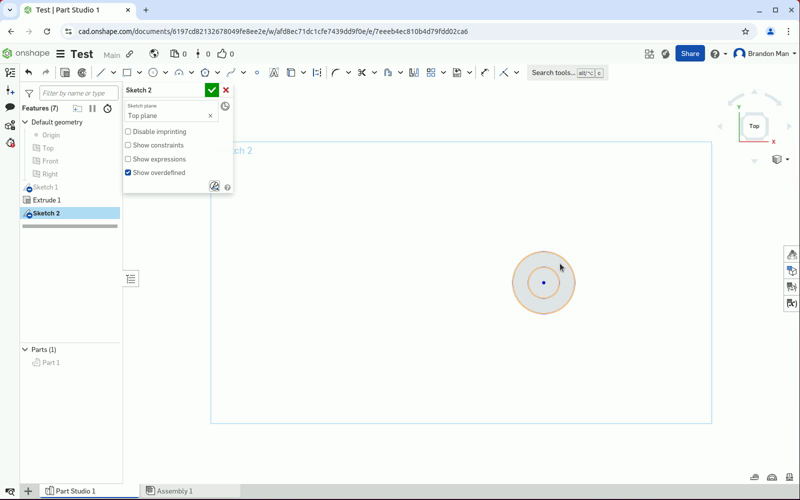
mouse_move(73, 352)
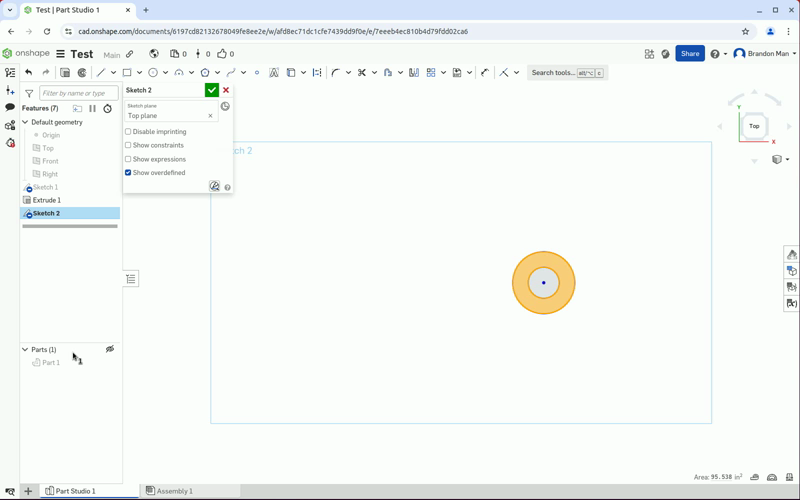
key(shift+y)
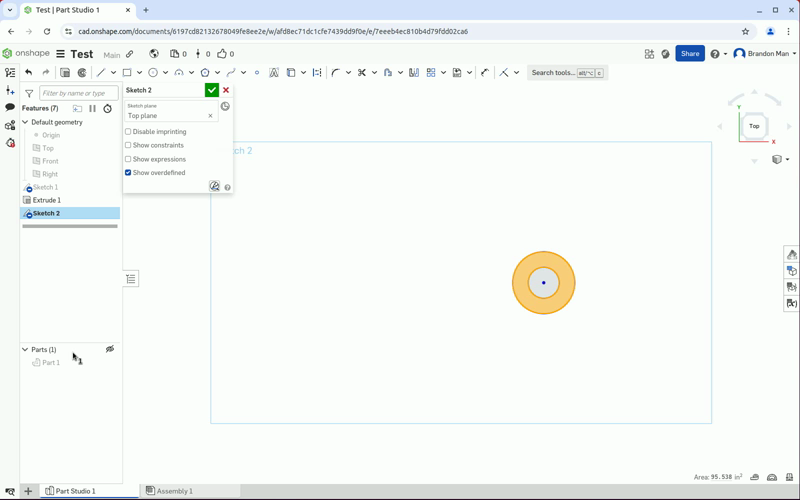
key(shift+e)
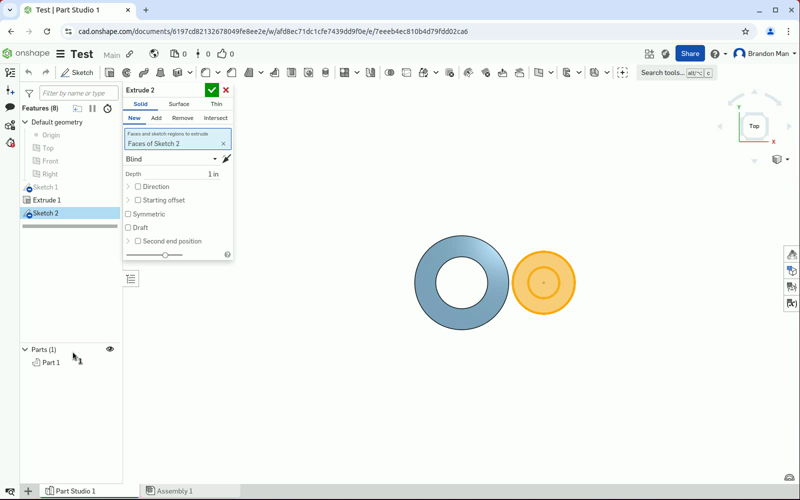
mouse_move(143, 106)
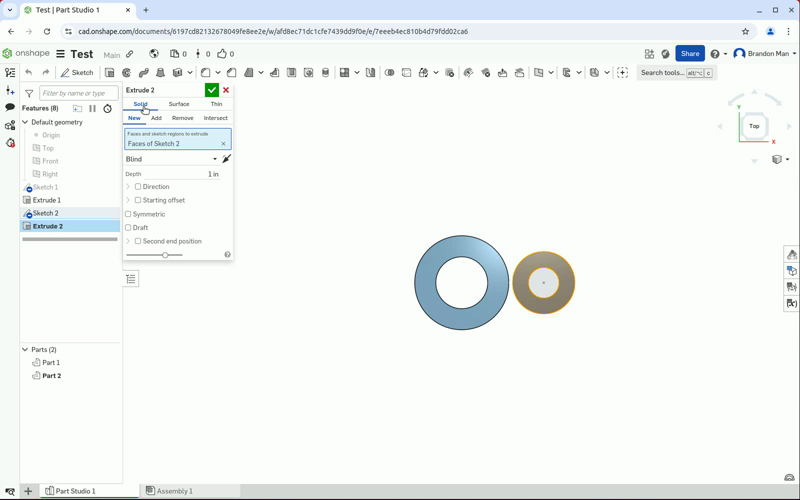
click(143, 106)
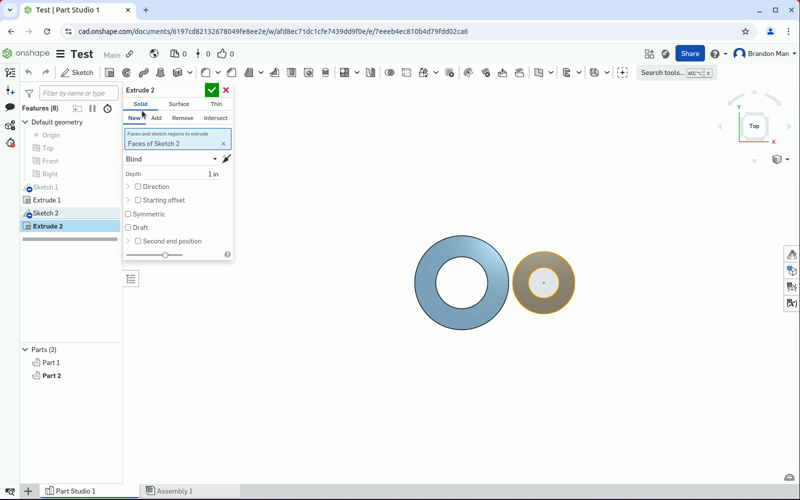
mouse_move(137, 120)
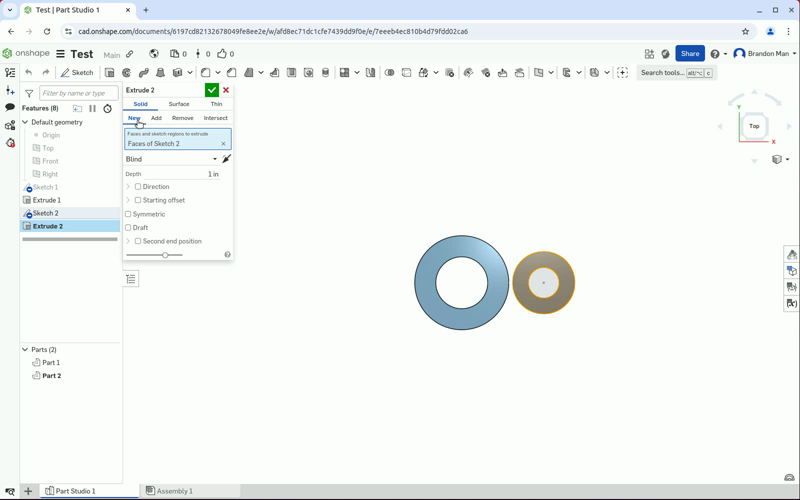
click(137, 120)
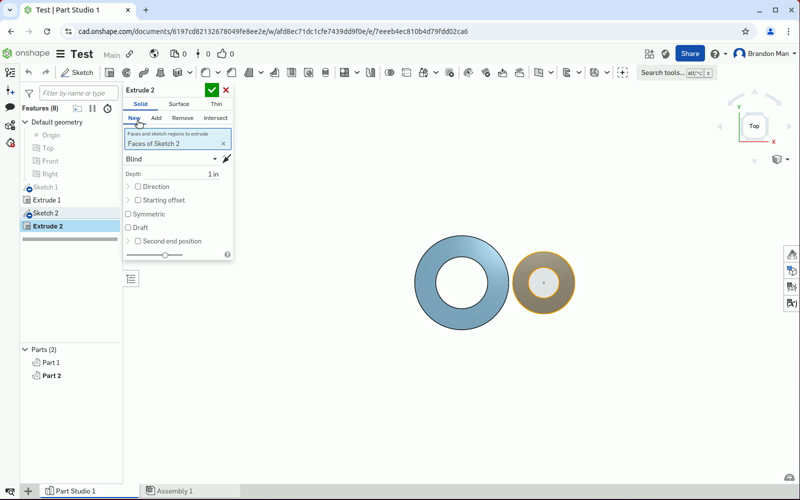
key(tab, 4)
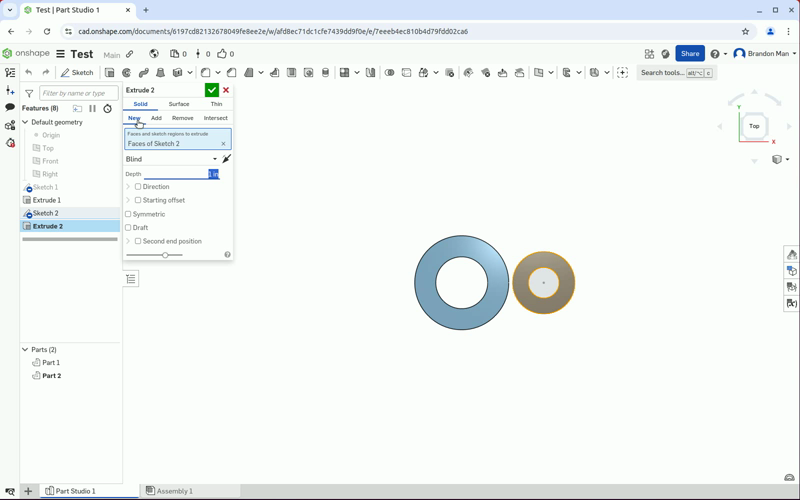
text(8.425)
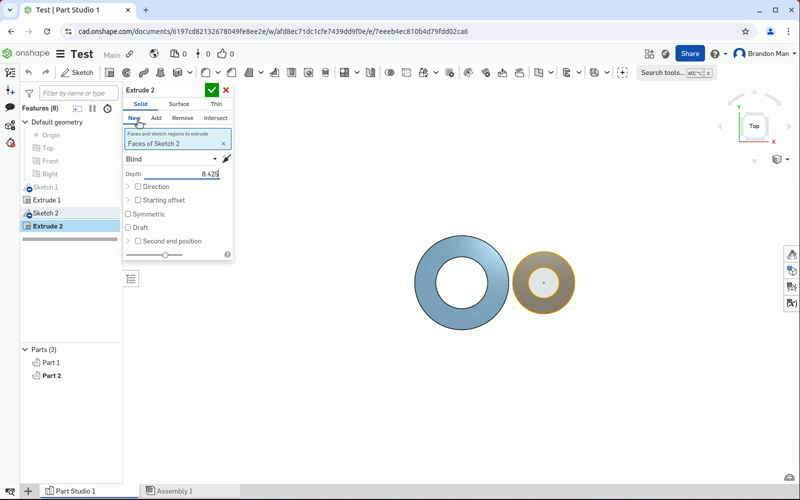
key(enter)
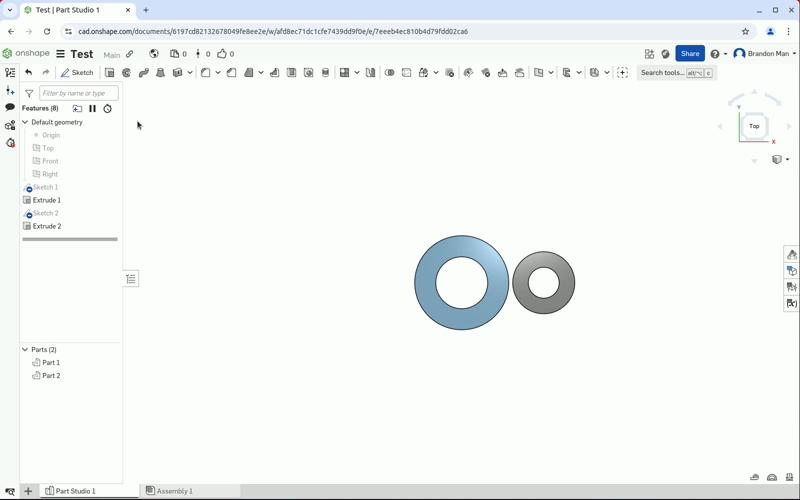
key(shift+h)
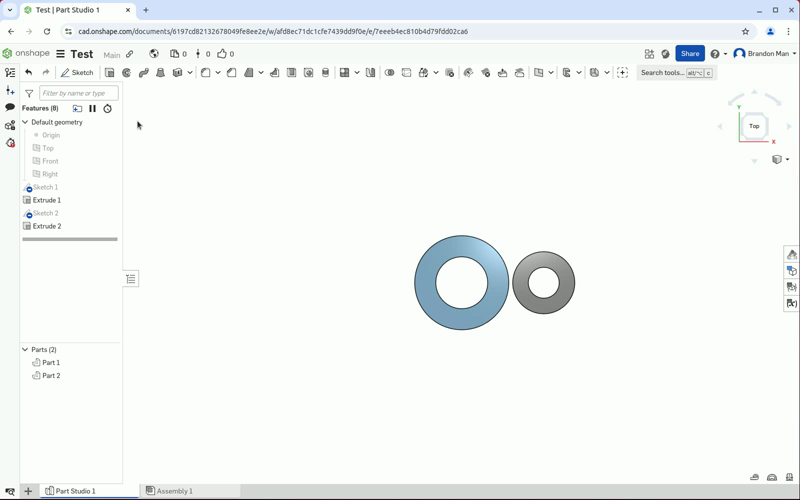
key(shift+h)
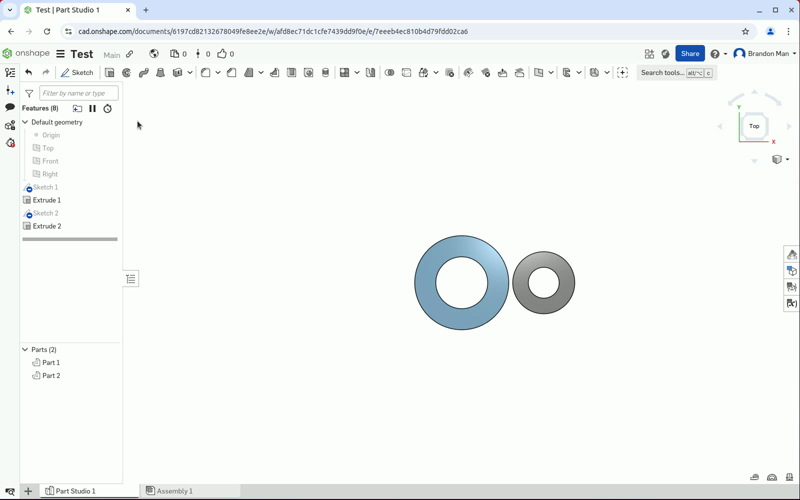
mouse_move(73, 189)
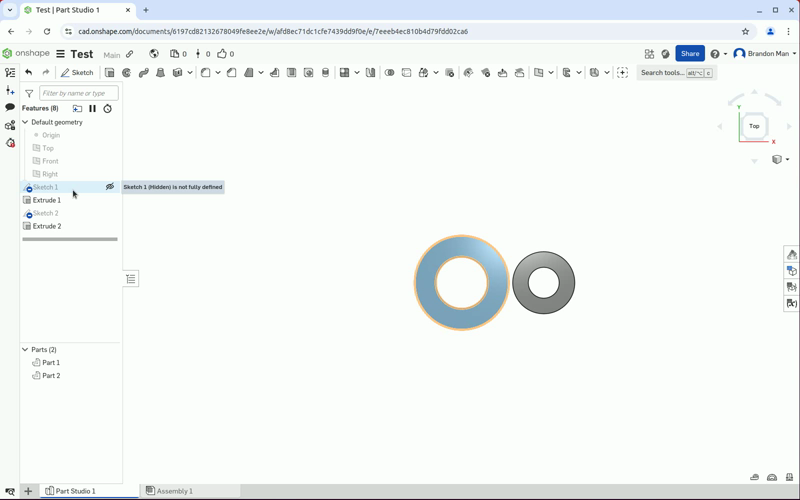
click(73, 189)
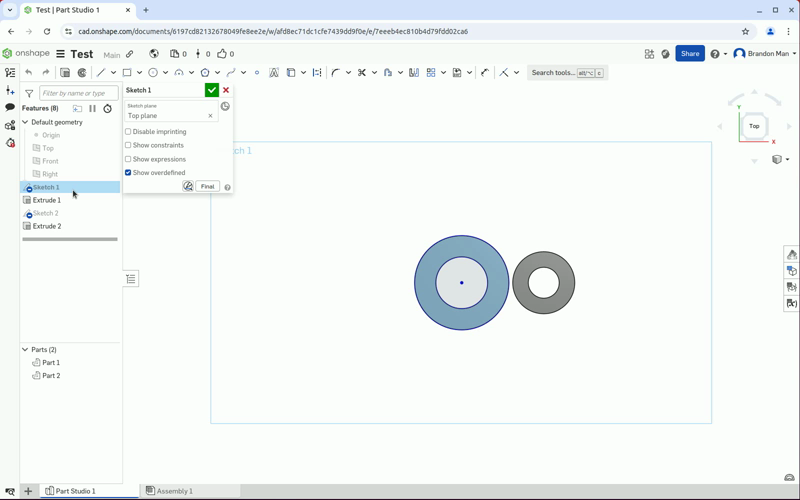
mouse_move(229, 92)
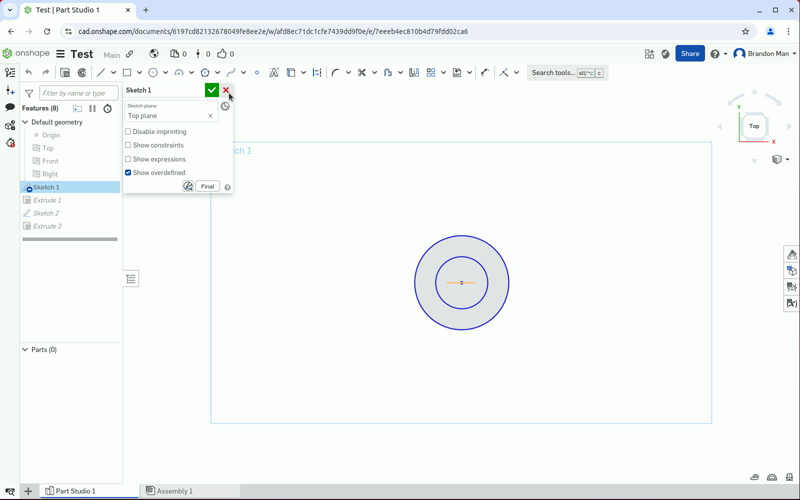
click(229, 92)
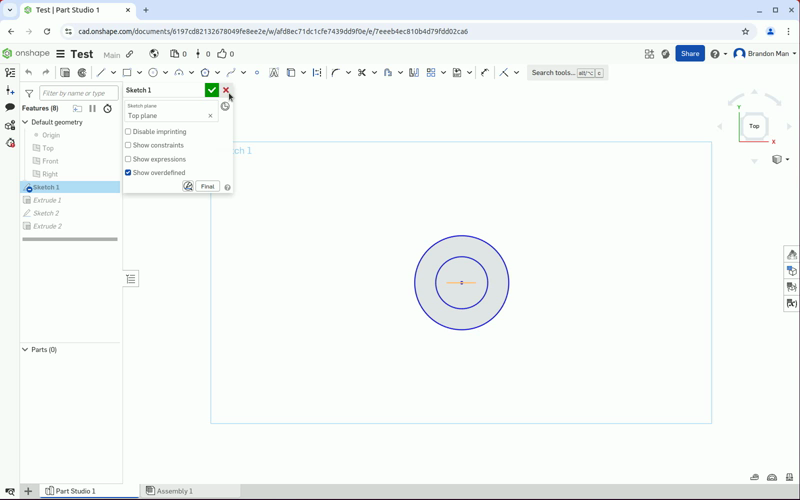
key(shift+s)
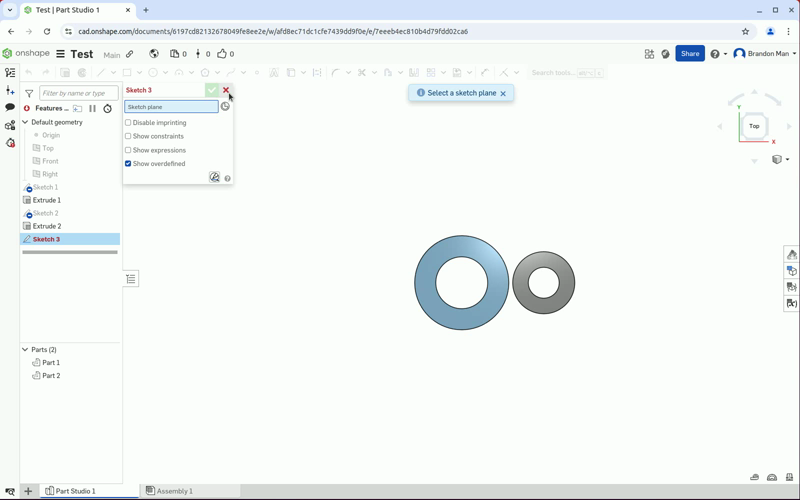
mouse_move(73, 150)
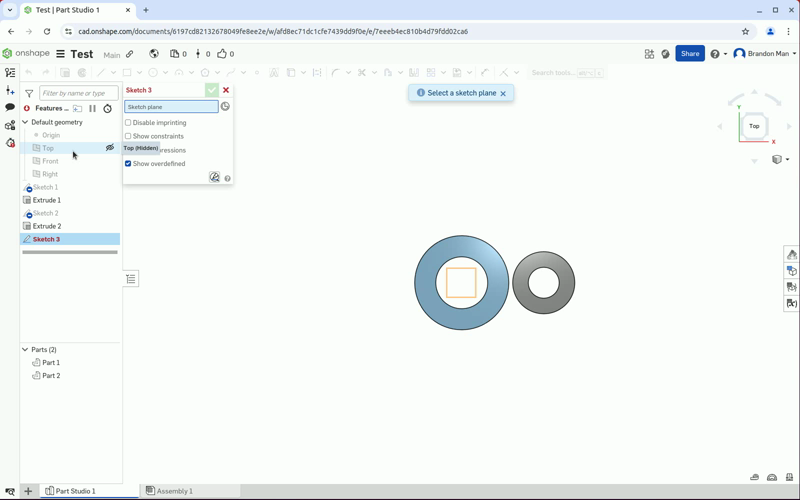
click(73, 150)
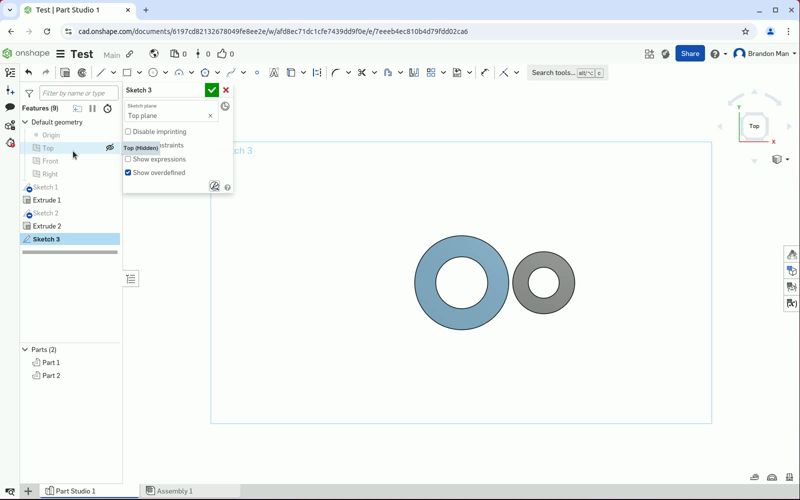
mouse_move(73, 352)
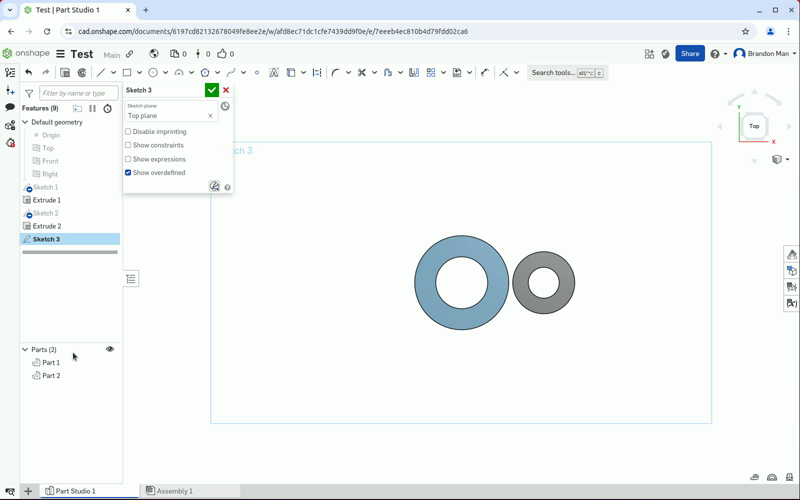
key(y)
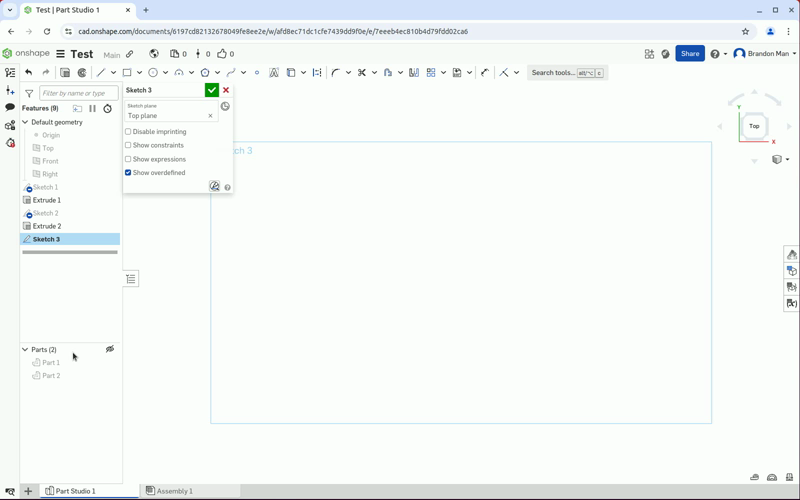
key(l)
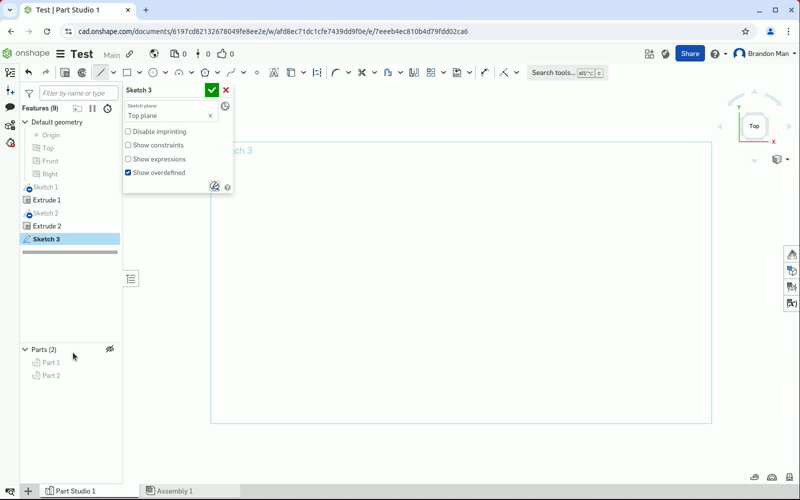
key_down(shift)
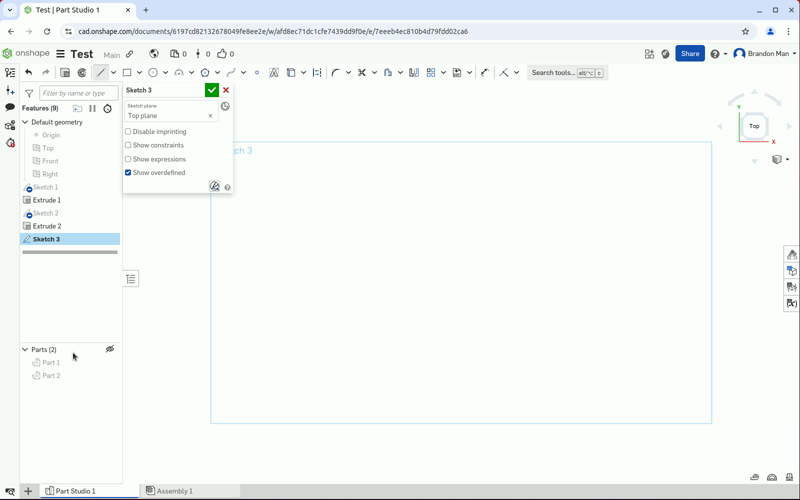
mouse_move(468, 328)
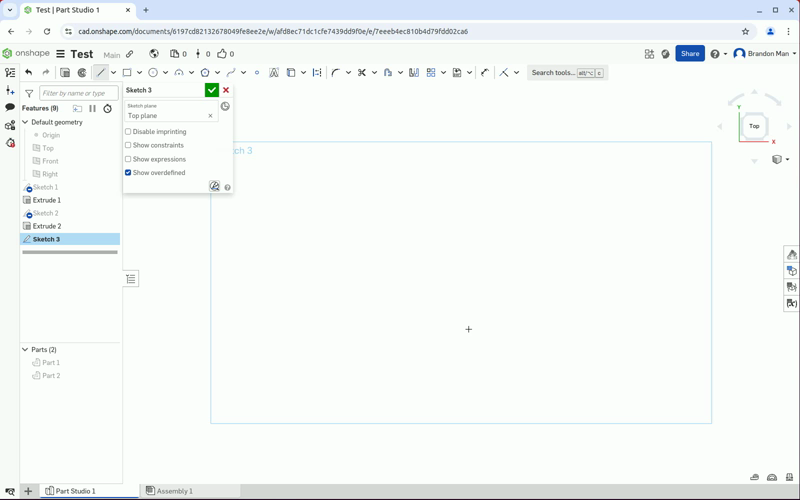
click(468, 328)
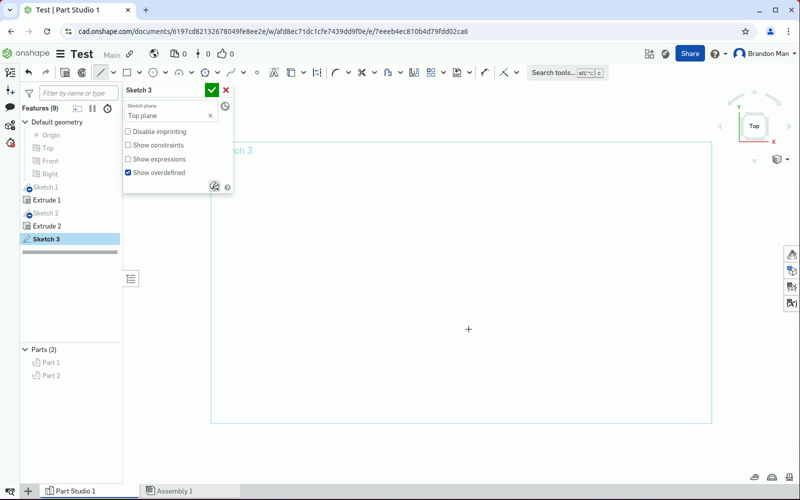
key_up(shift)
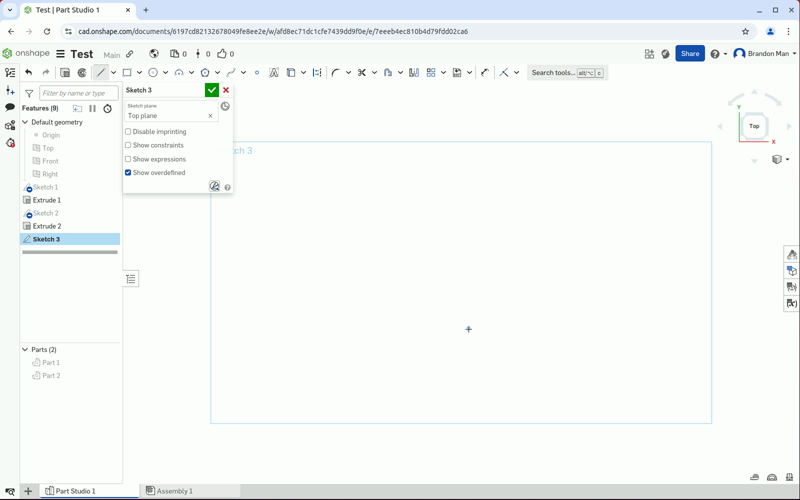
key_down(shift)
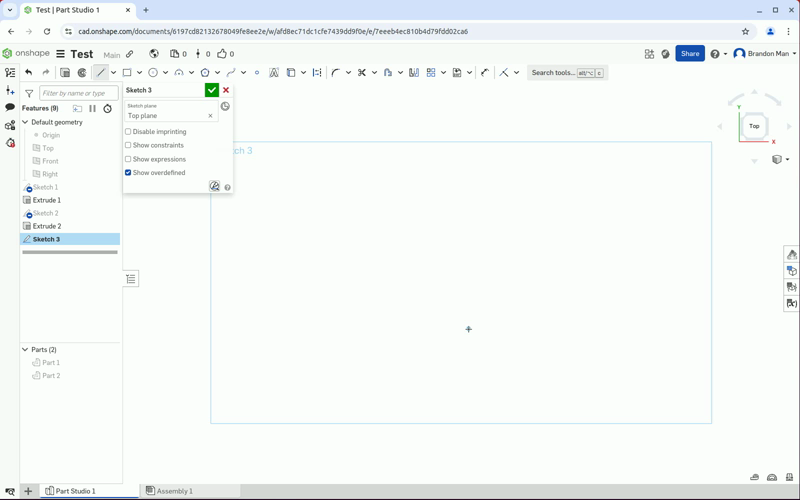
mouse_move(548, 313)
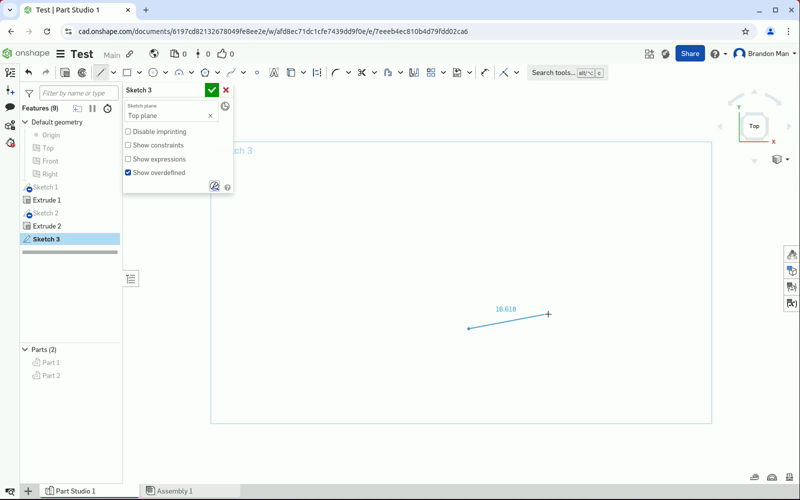
click(548, 313)
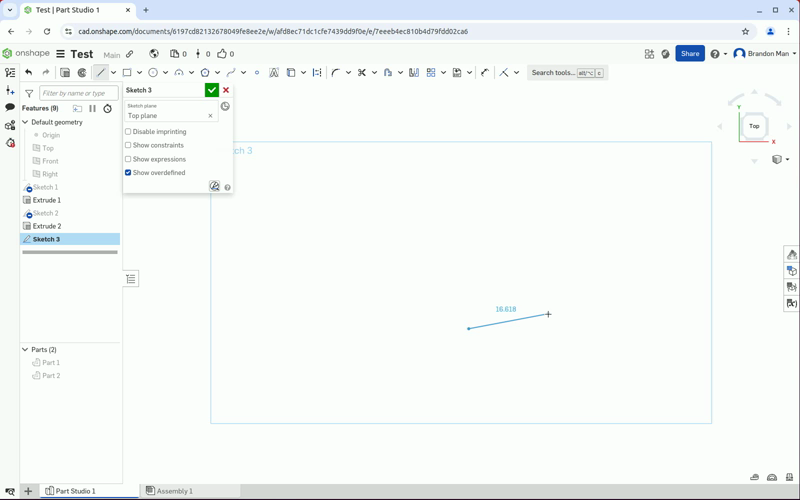
key_up(shift)
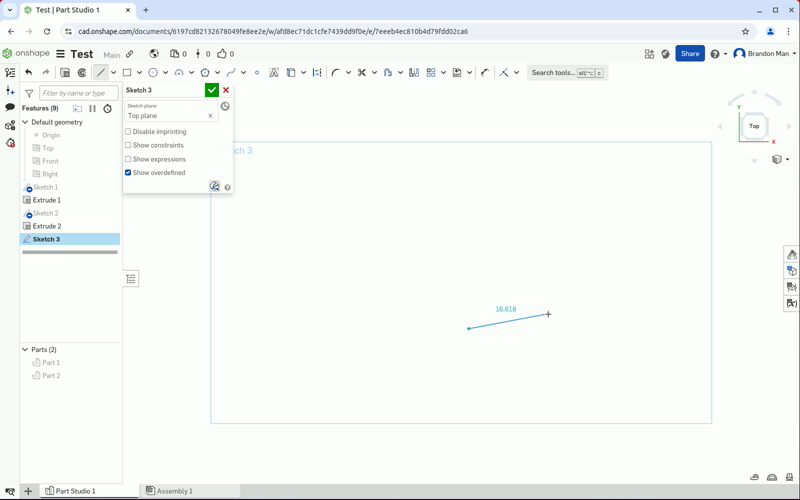
key(esc)
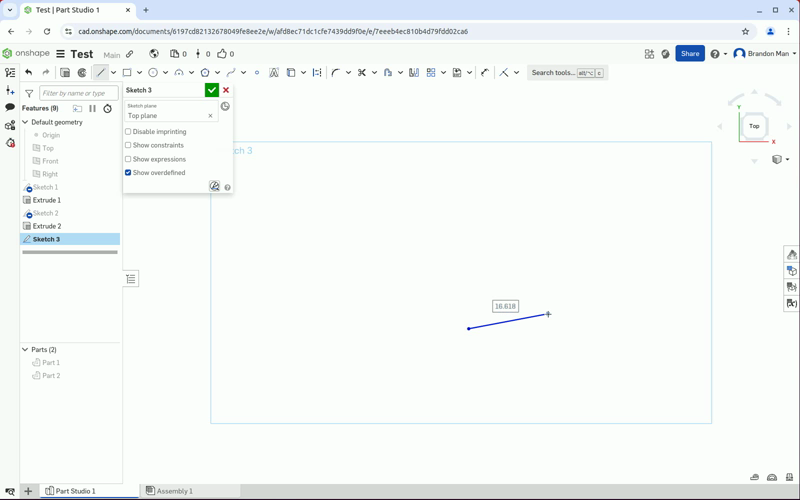
key(a)
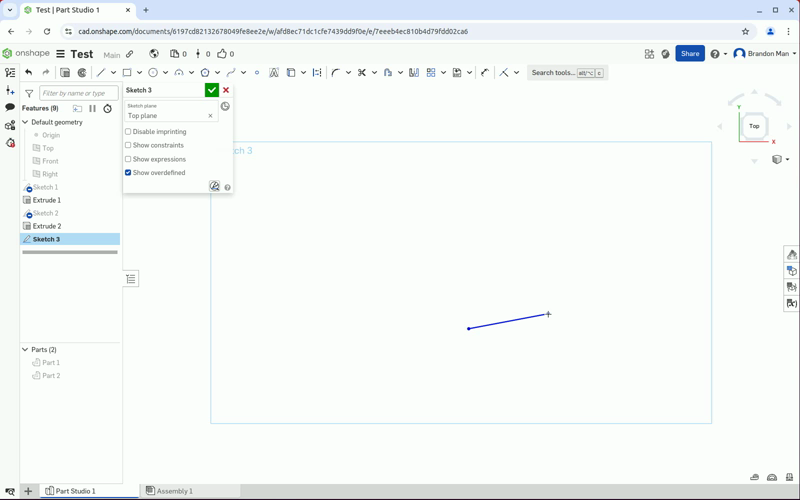
mouse_move(548, 313)
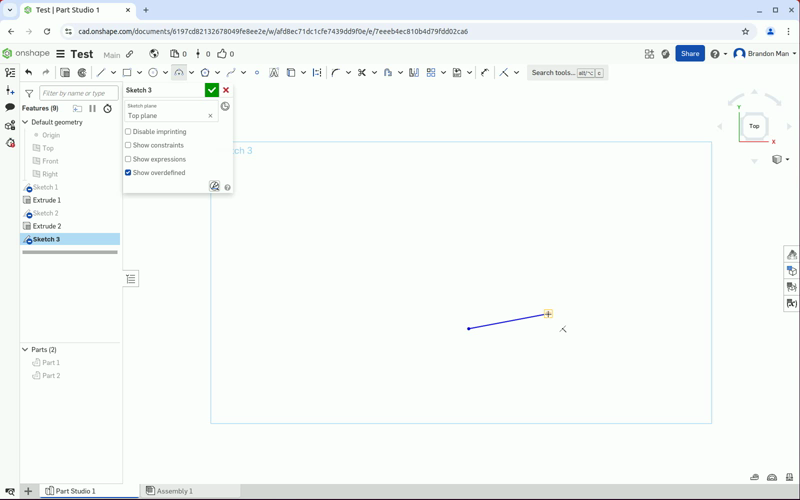
click(548, 313)
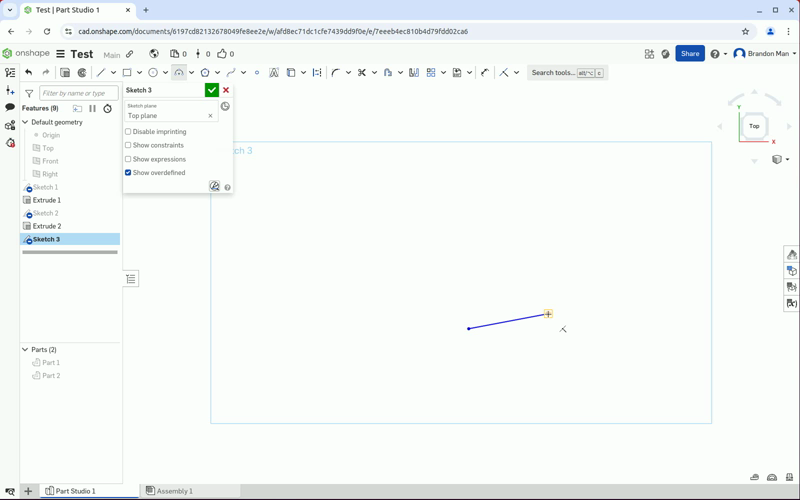
key_down(shift)
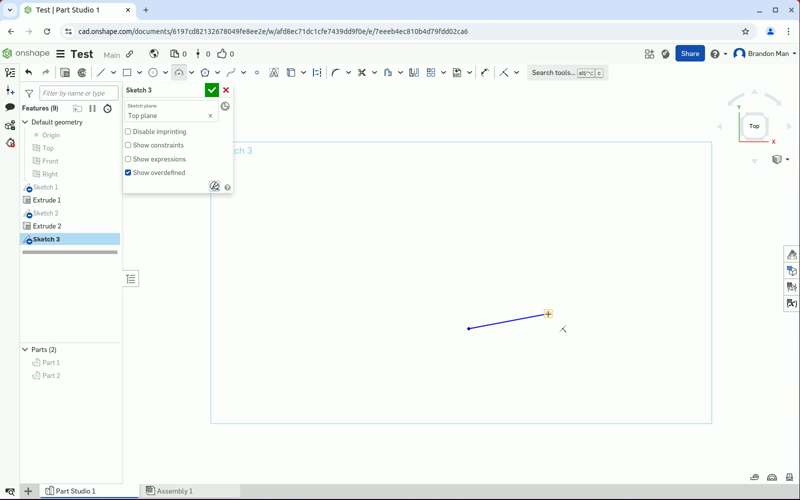
mouse_move(548, 253)
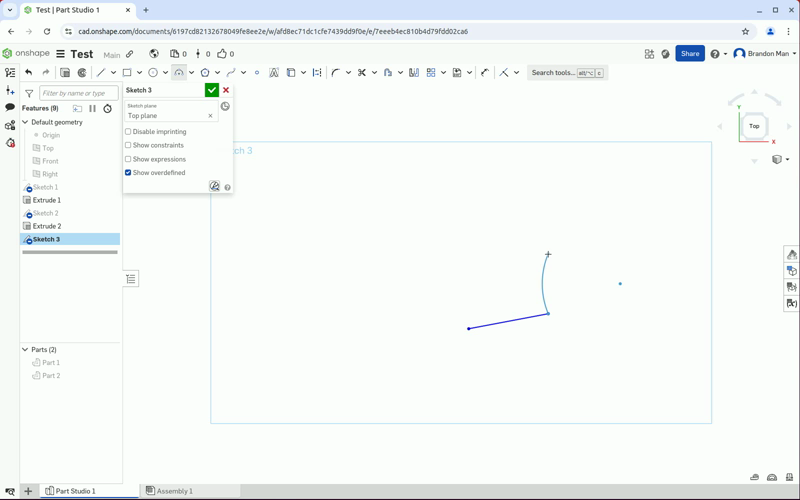
click(548, 253)
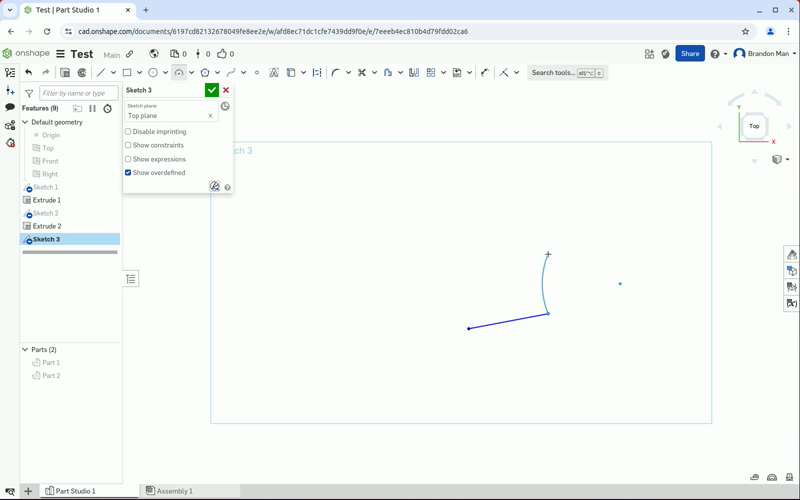
mouse_move(512, 283)
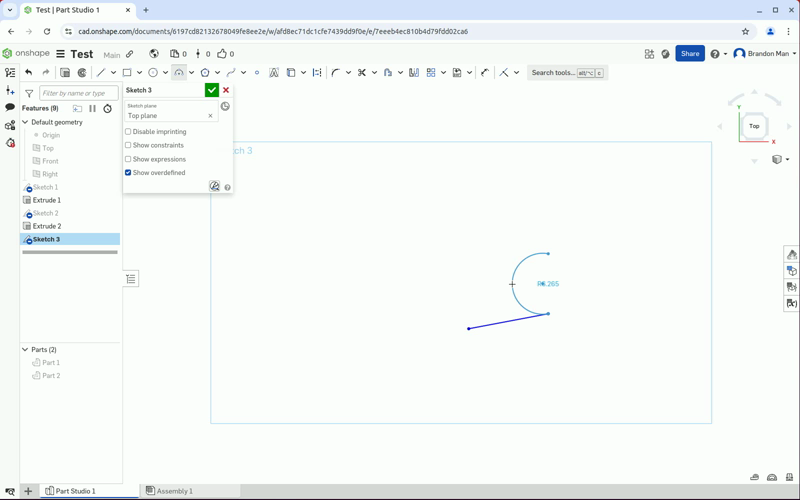
click(512, 283)
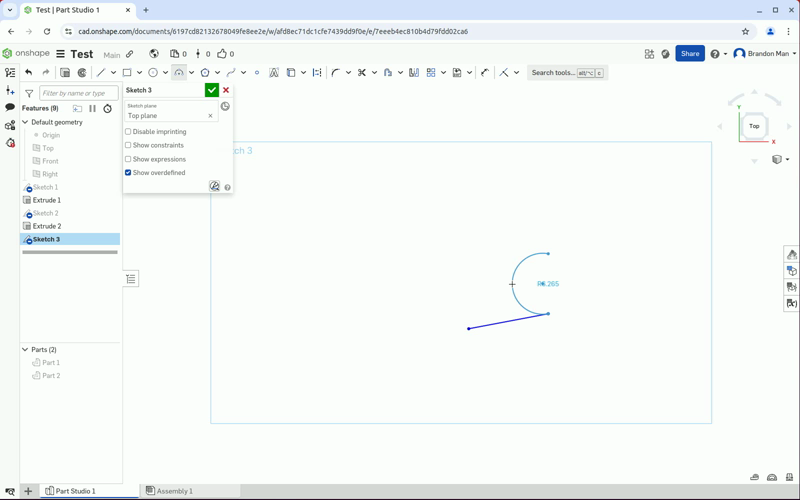
key_up(shift)
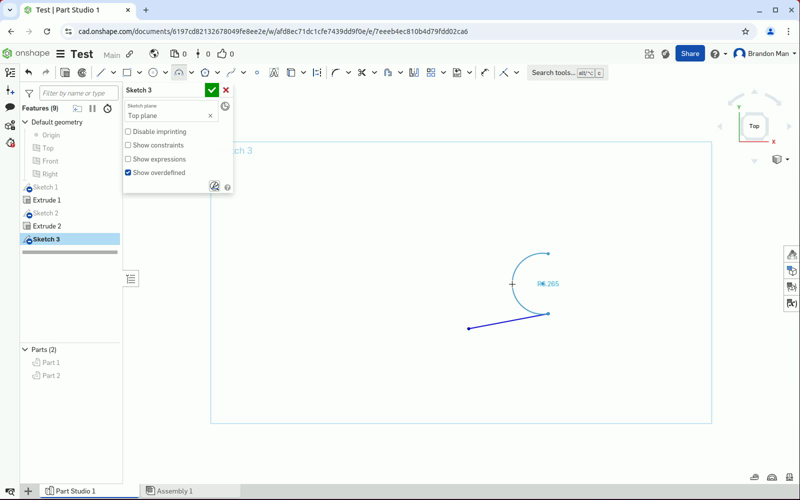
key(esc)
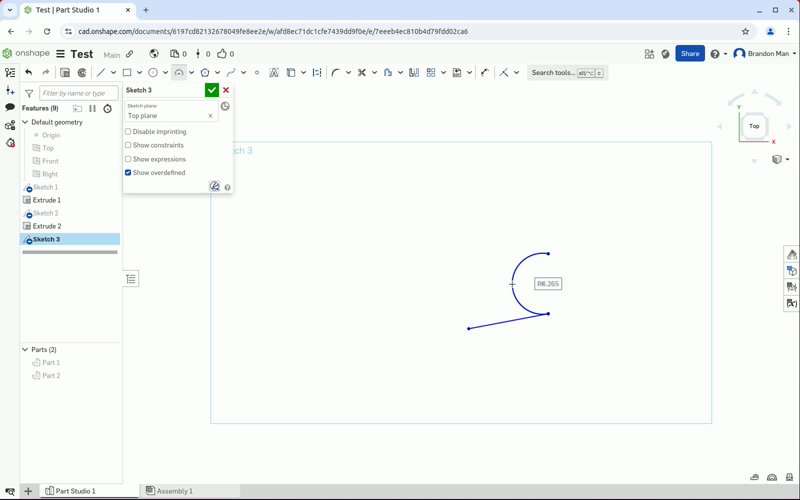
key(l)
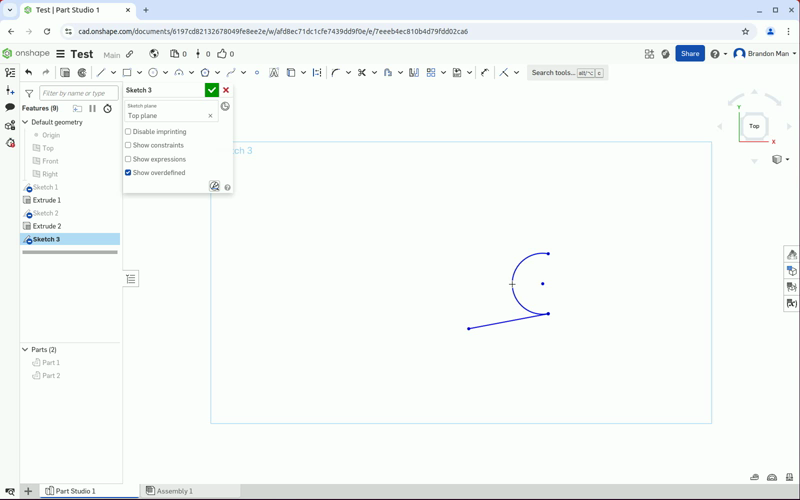
mouse_move(548, 253)
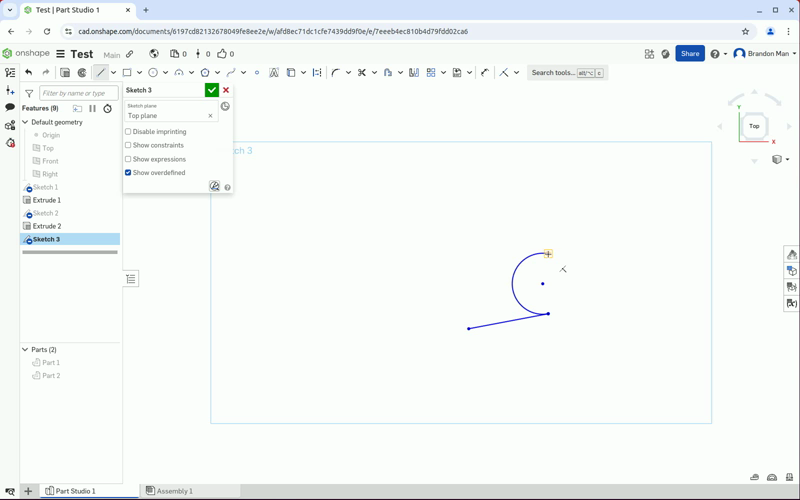
click(548, 253)
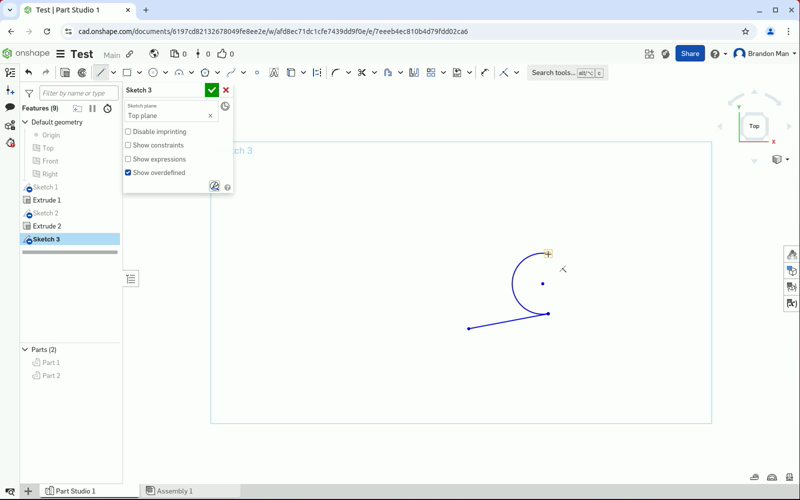
key_down(shift)
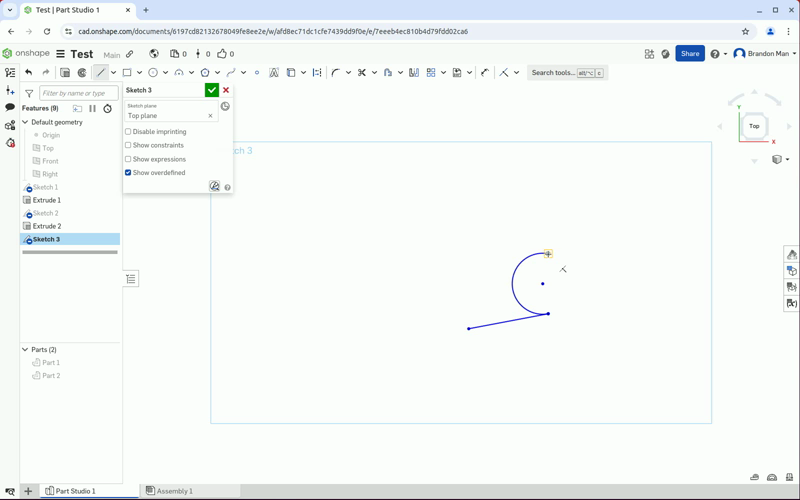
mouse_move(468, 238)
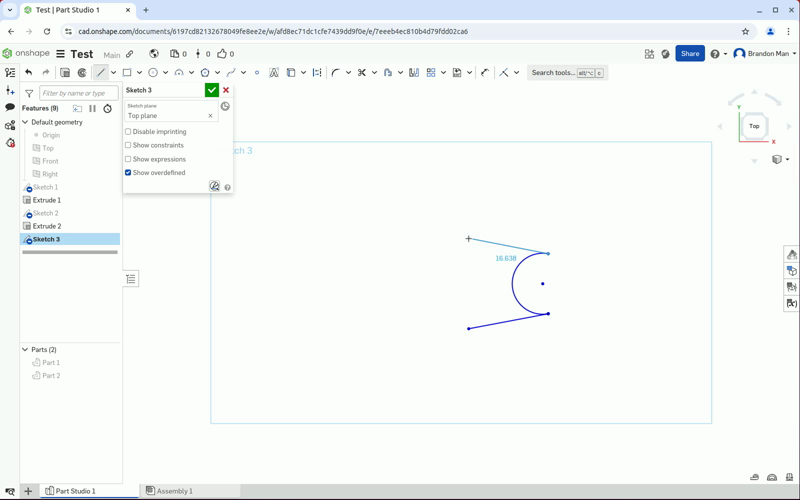
click(468, 238)
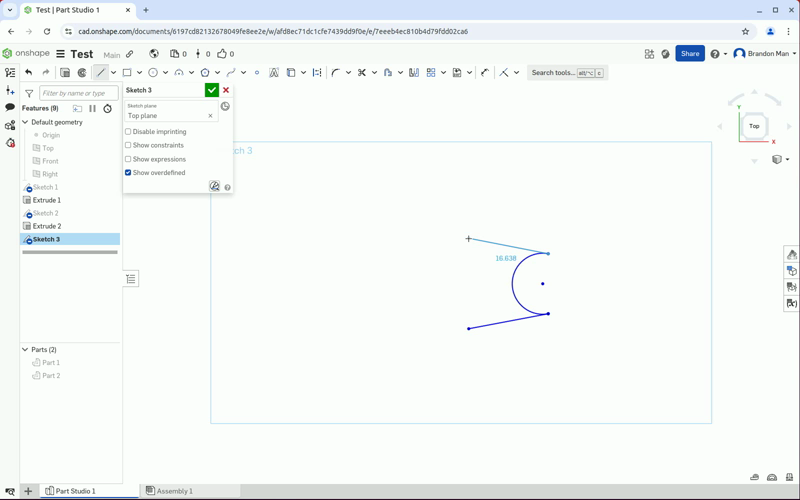
key_up(shift)
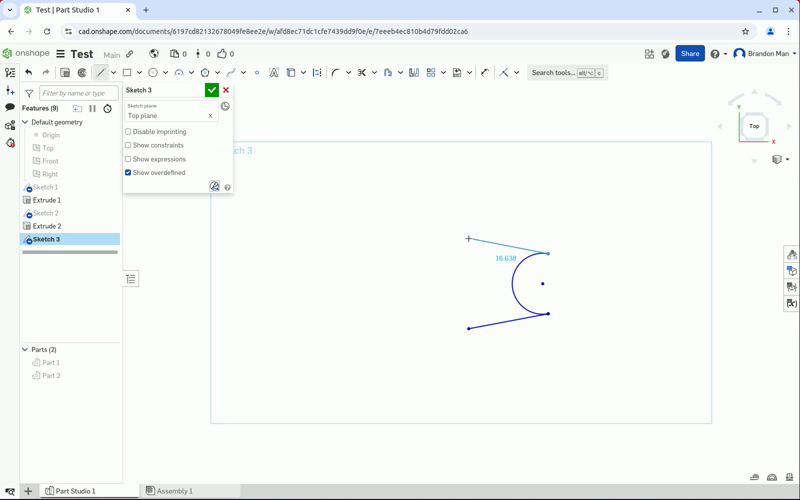
key(esc)
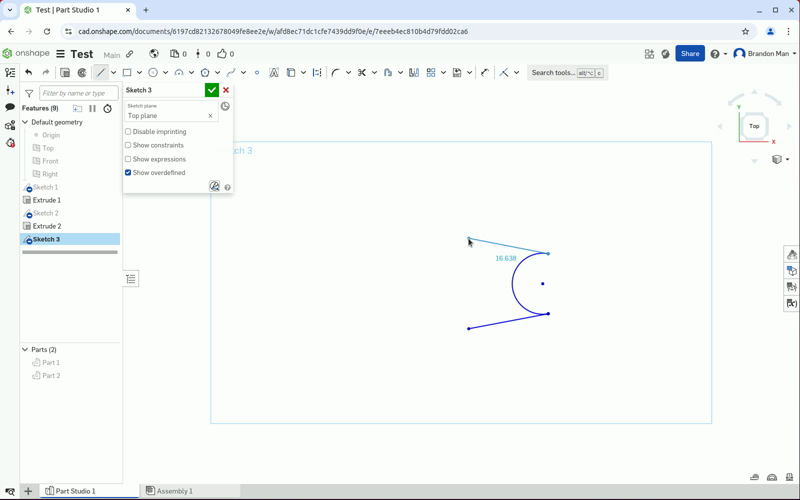
key(a)
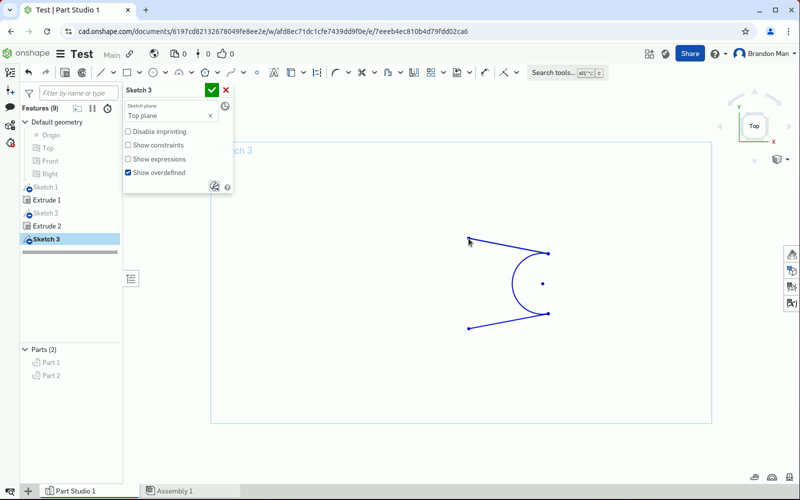
mouse_move(468, 238)
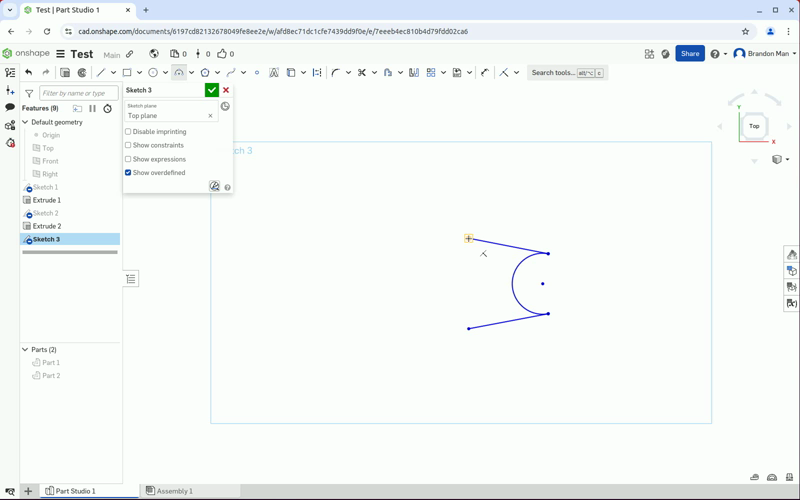
click(468, 238)
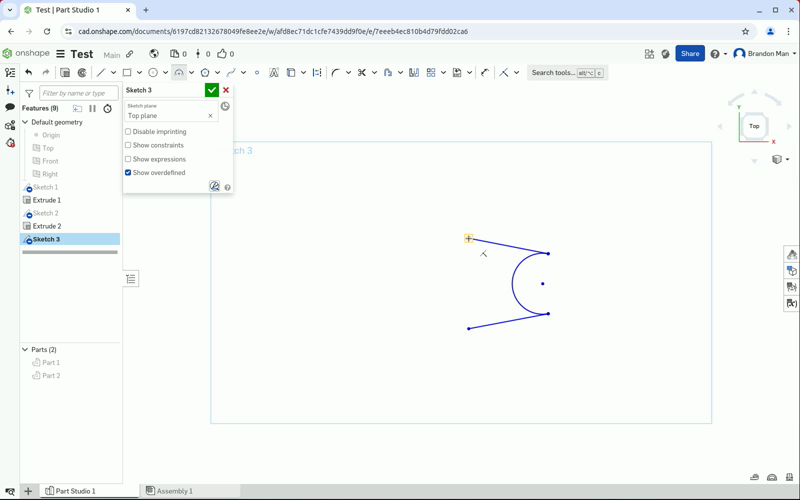
mouse_move(468, 328)
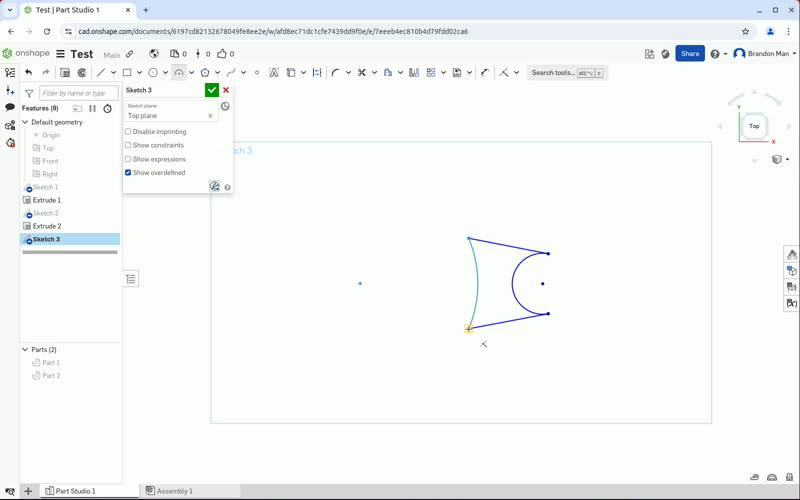
click(468, 328)
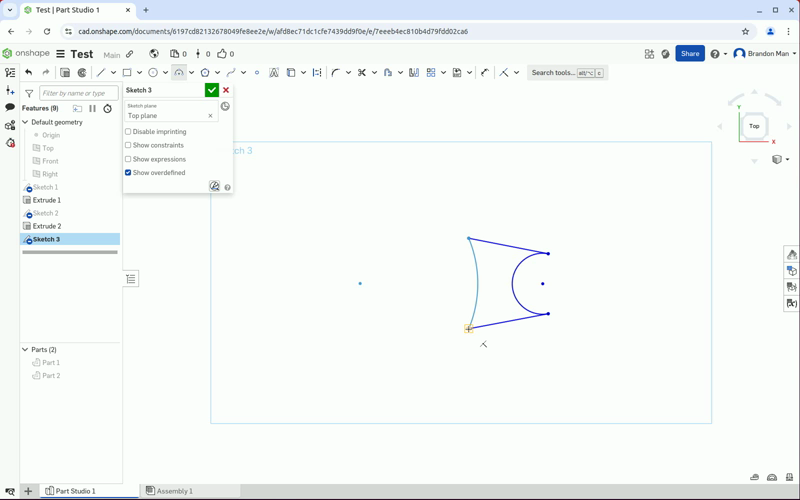
key_down(shift)
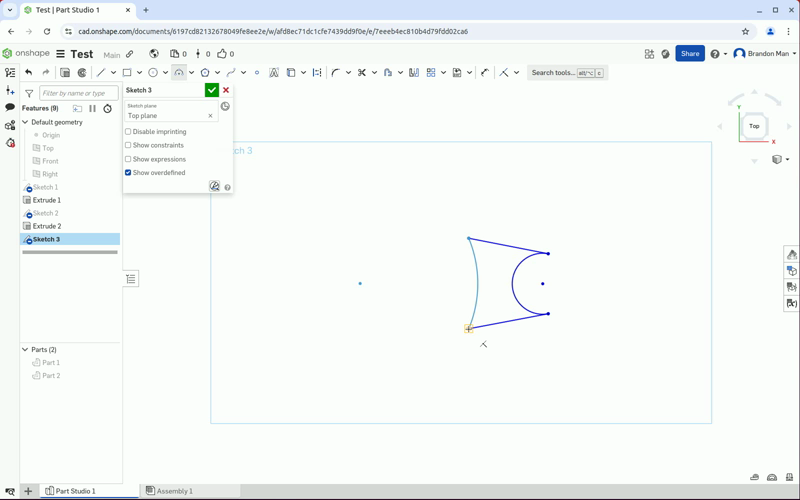
mouse_move(506, 283)
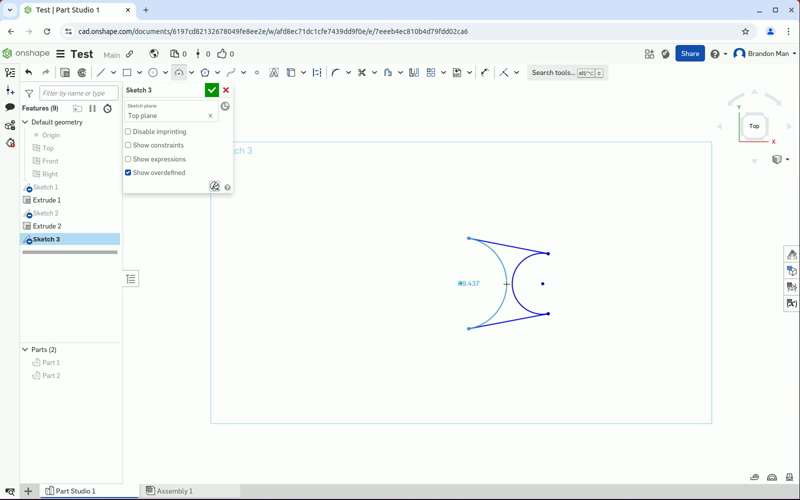
click(506, 283)
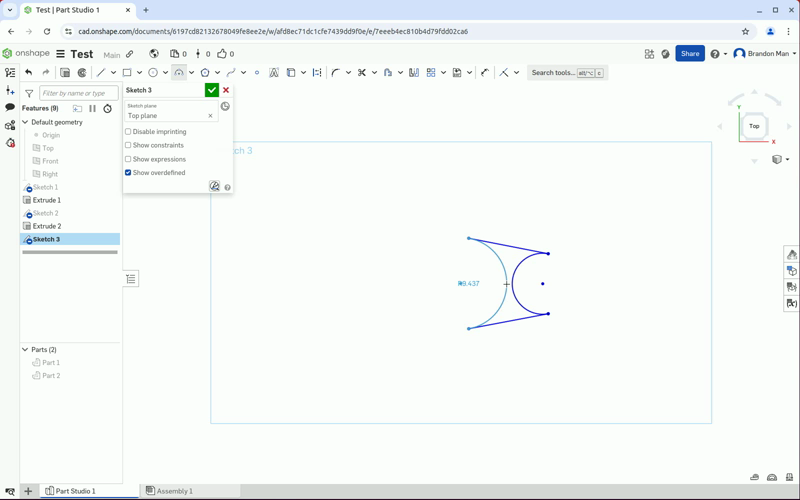
key_up(shift)
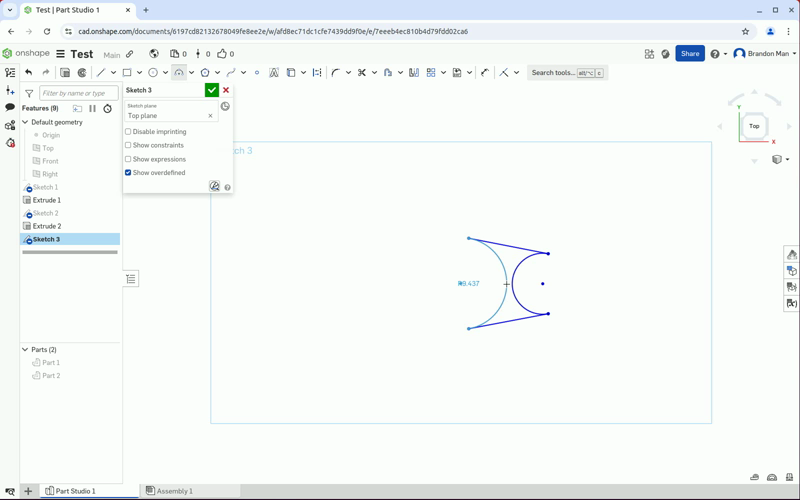
key(esc)
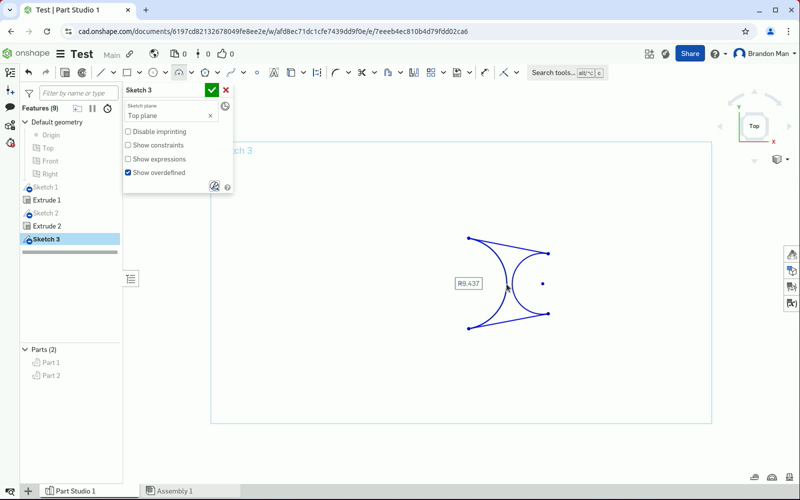
mouse_move(519, 259)
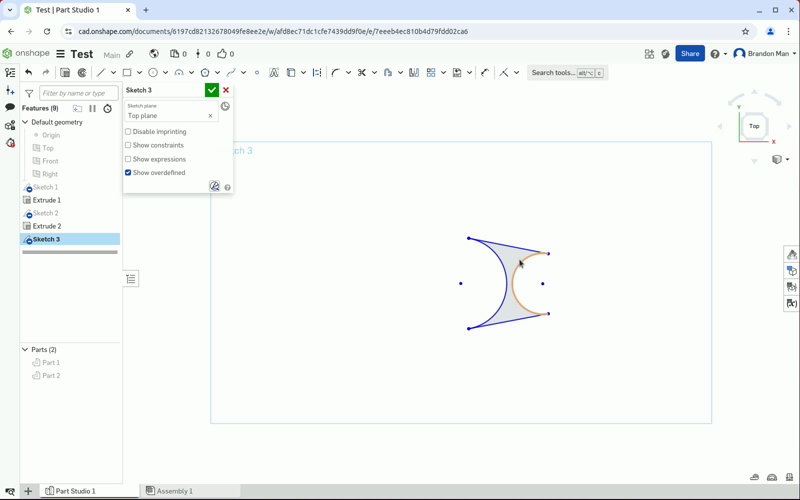
scroll(6)
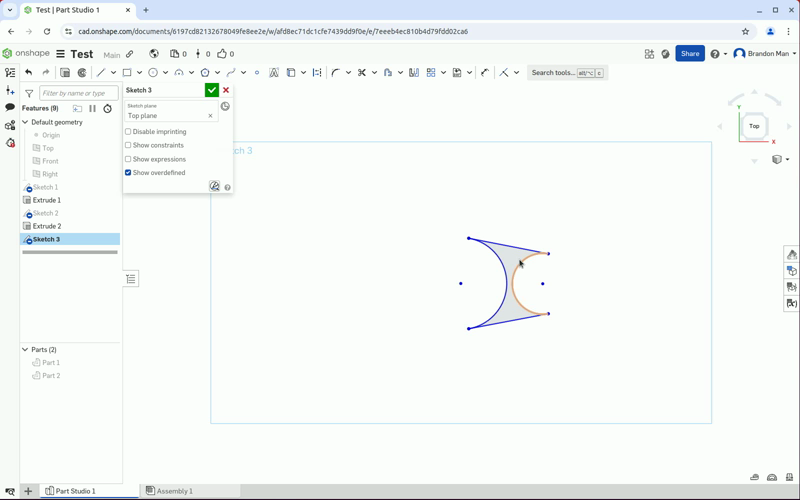
scroll(6)
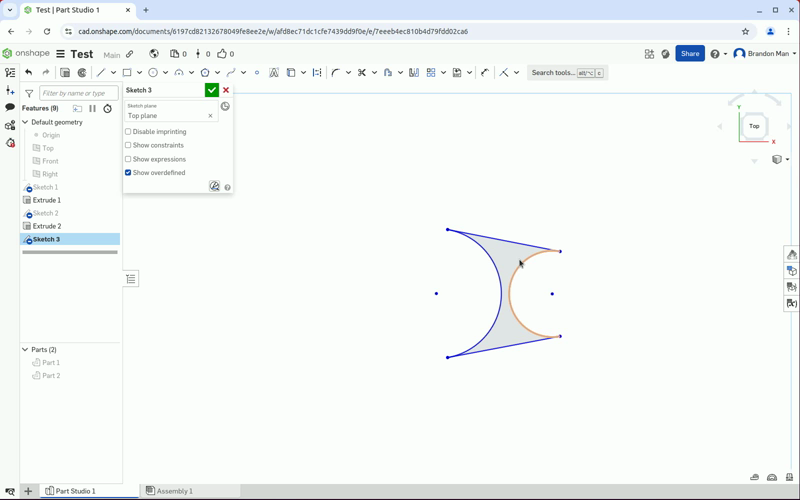
scroll(6)
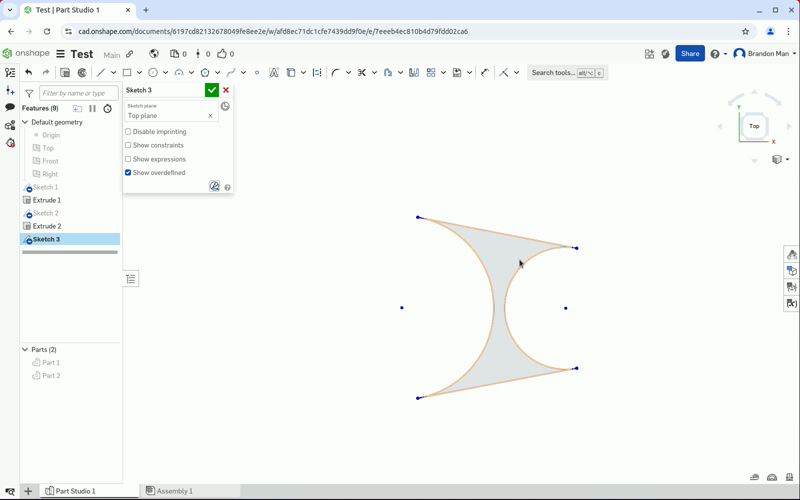
scroll(6)
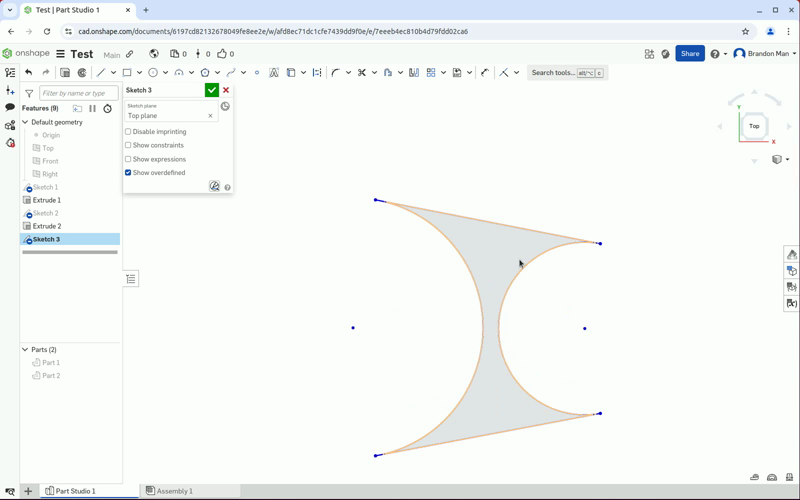
scroll(6)
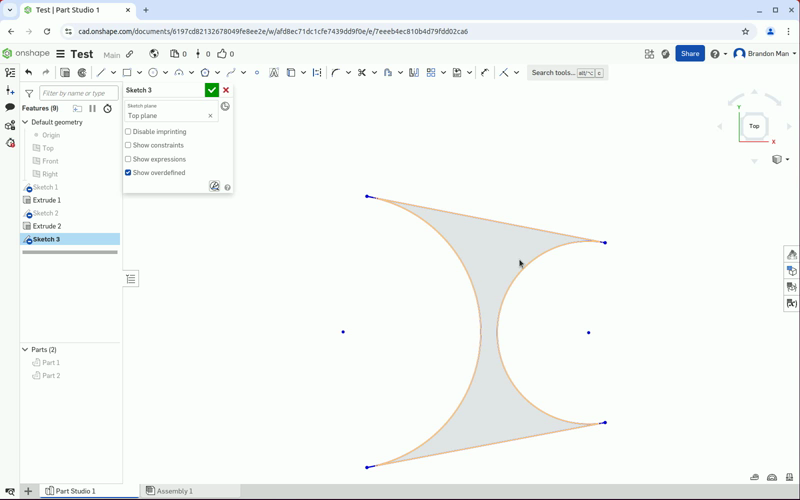
scroll(6)
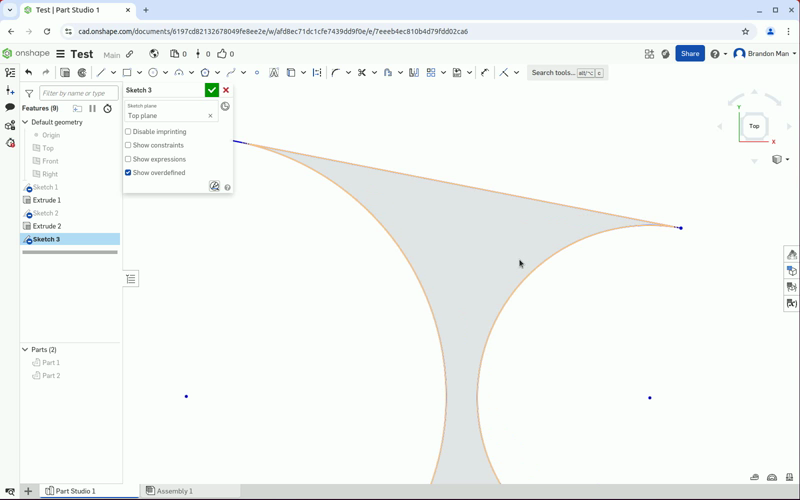
scroll(6)
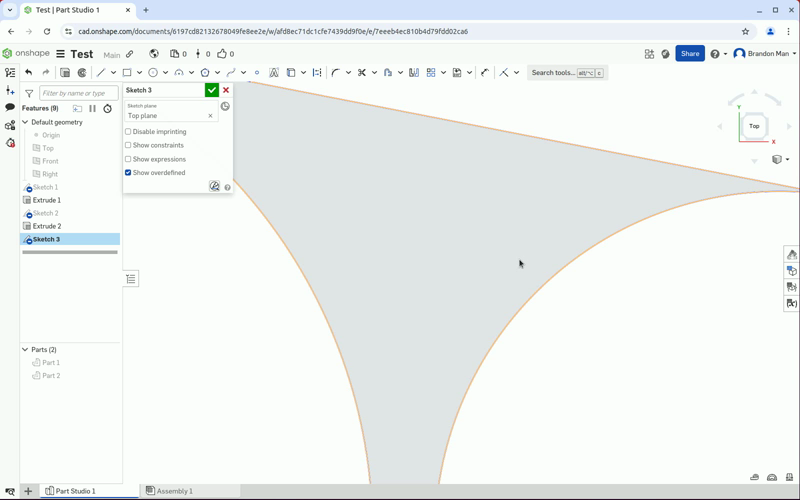
click(519, 259)
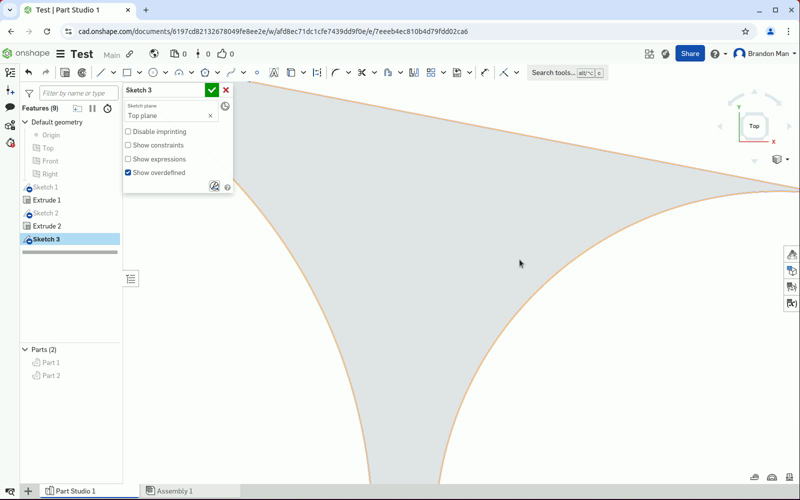
scroll(-6)
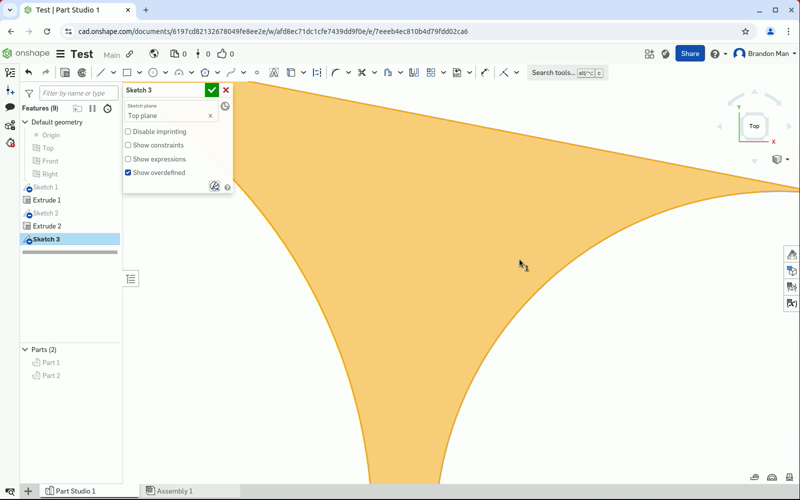
scroll(-6)
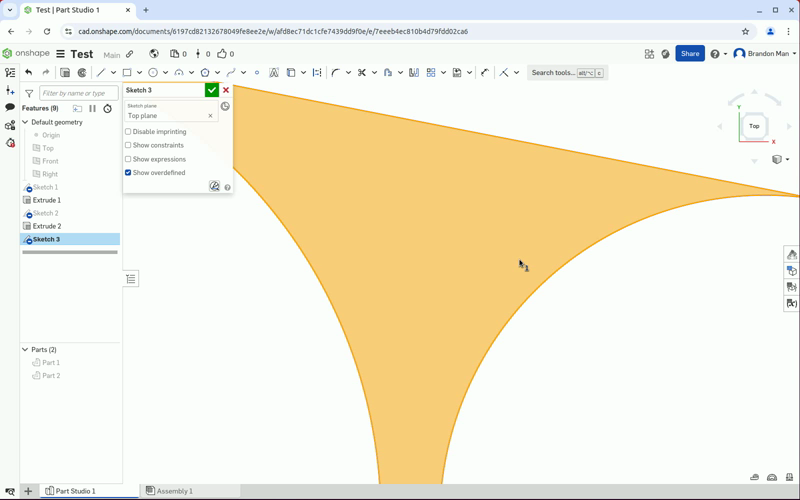
scroll(-6)
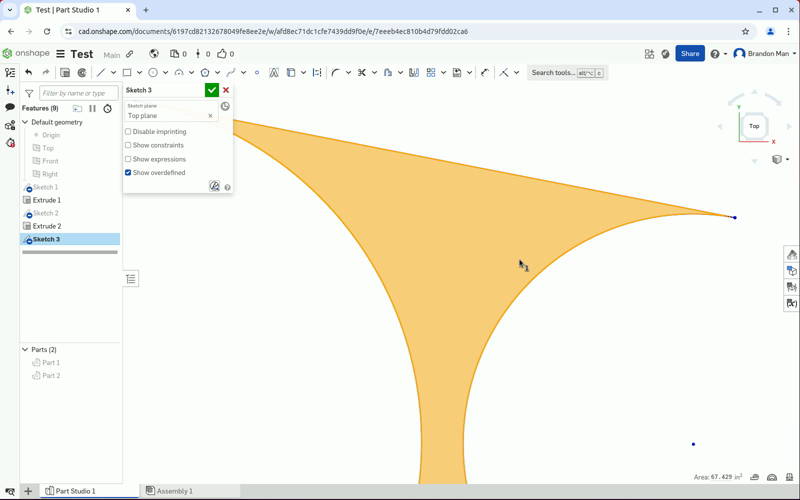
scroll(-6)
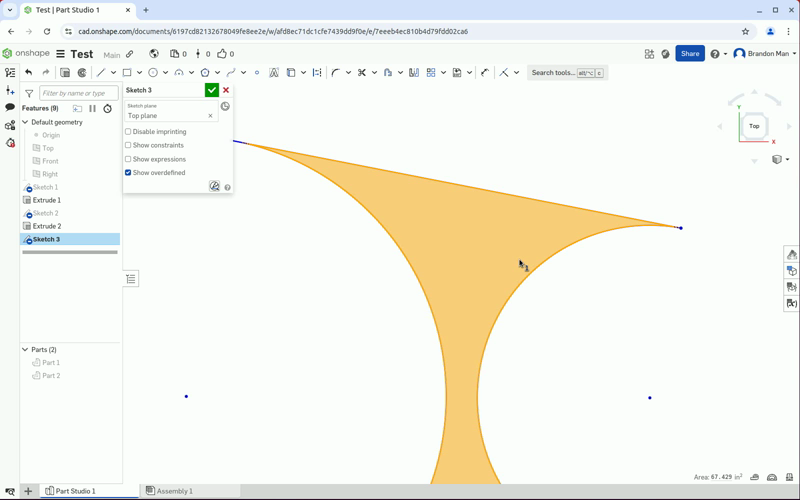
scroll(-6)
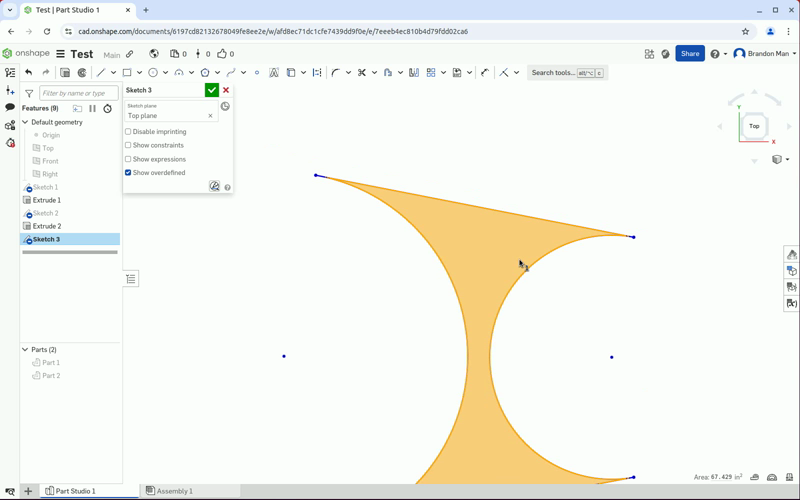
scroll(-6)
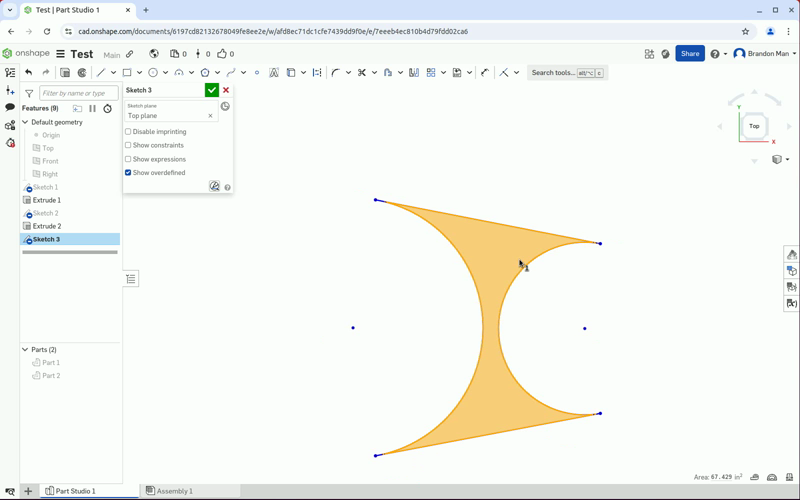
scroll(-6)
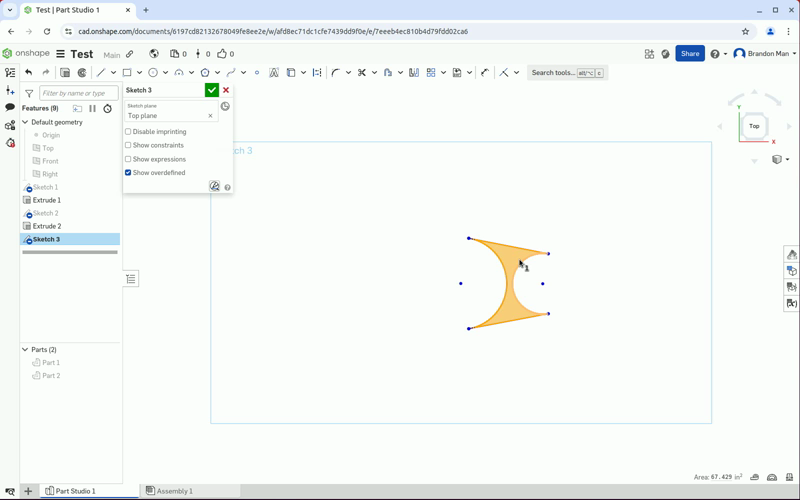
mouse_move(73, 352)
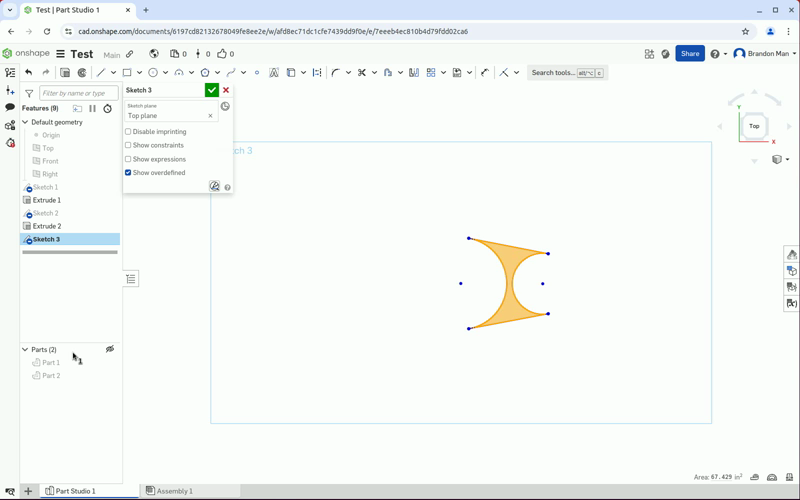
key(shift+y)
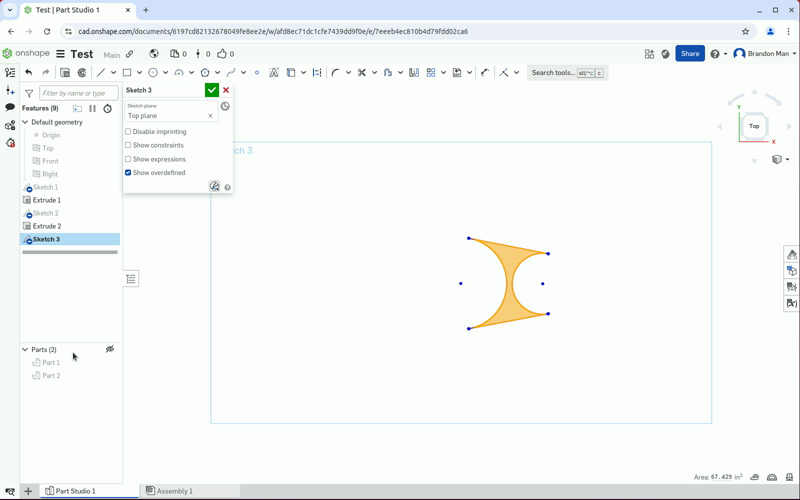
key(shift+e)
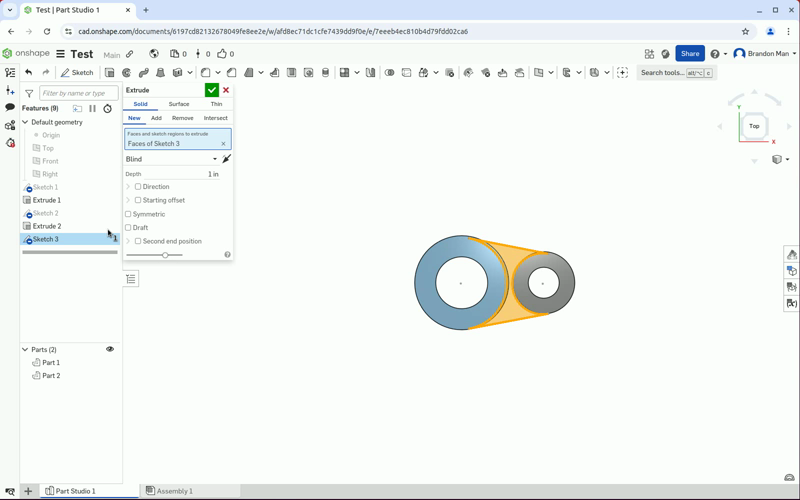
mouse_move(143, 106)
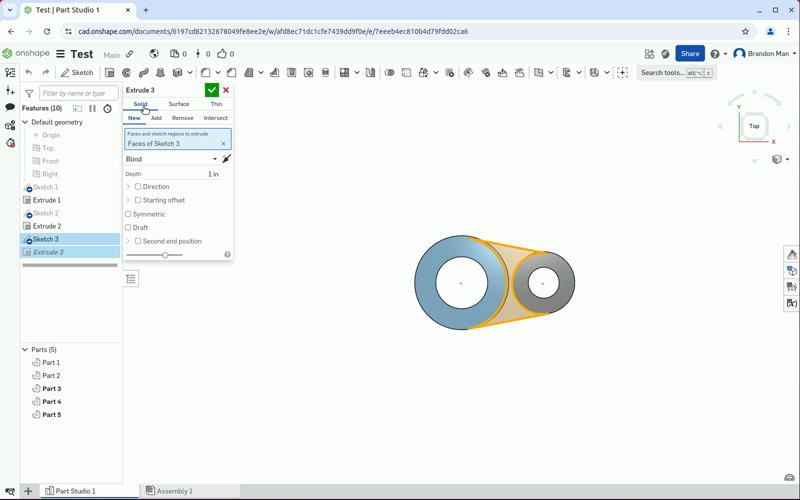
click(143, 106)
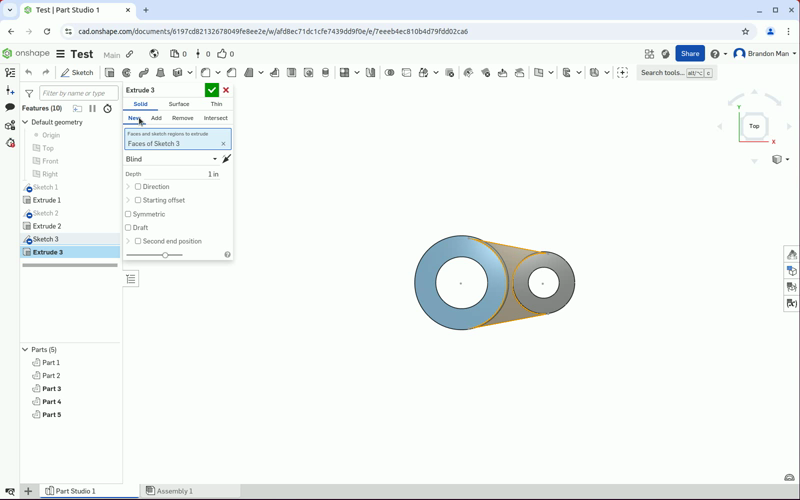
mouse_move(137, 120)
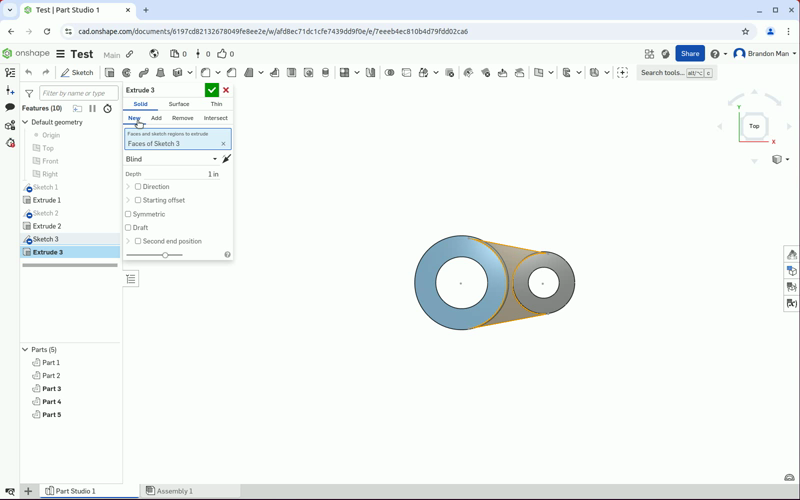
click(137, 120)
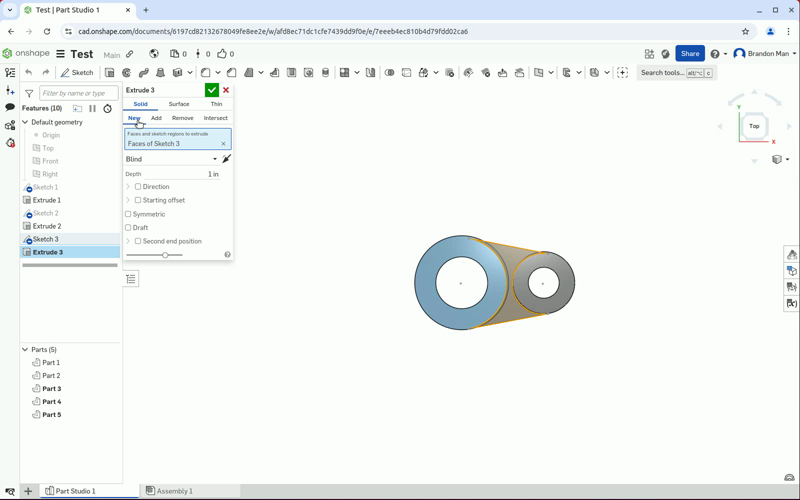
key(tab, 4)
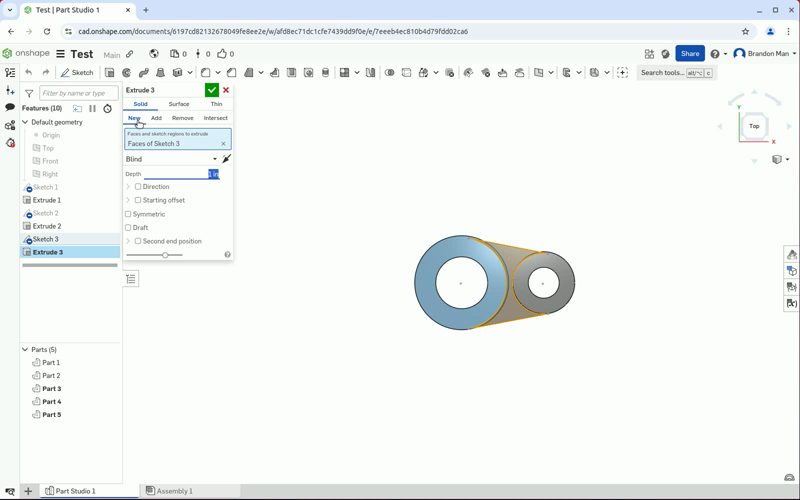
text(8.425)
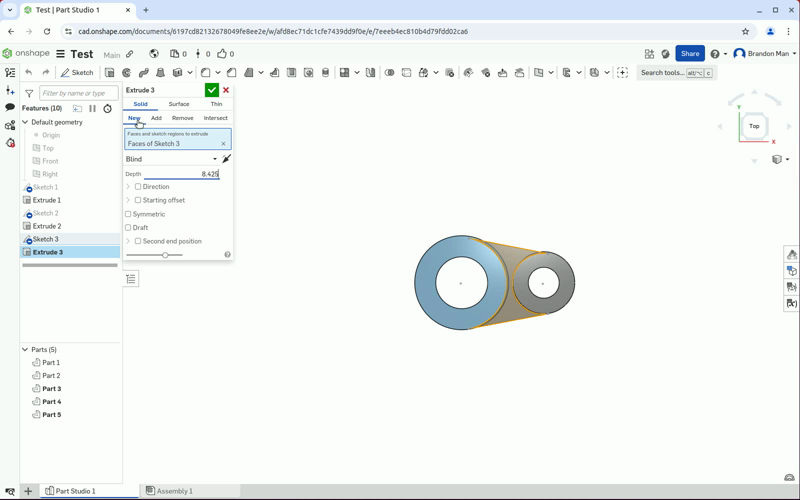
key(enter)
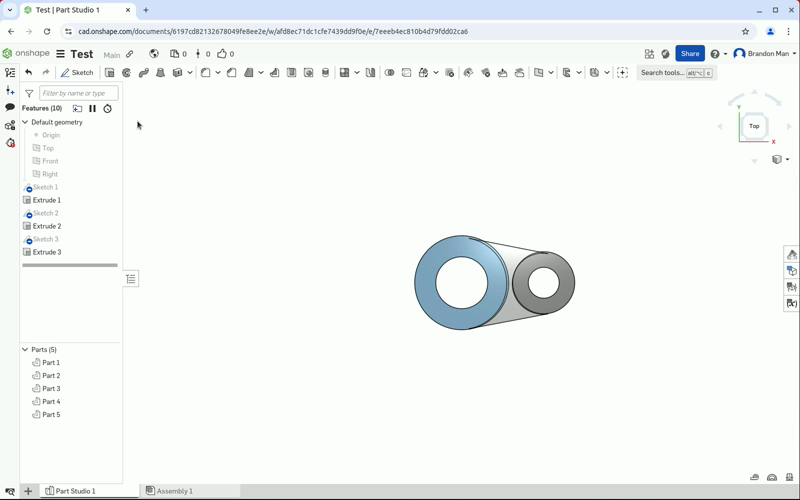
key(shift+h)
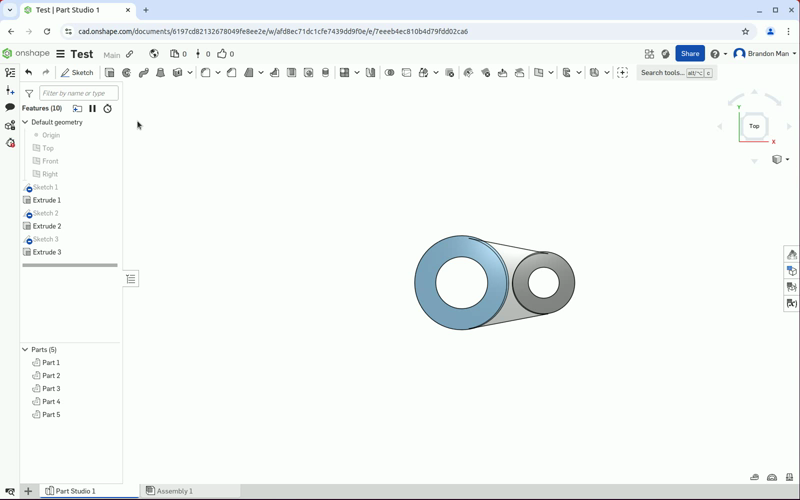
key(shift+h)
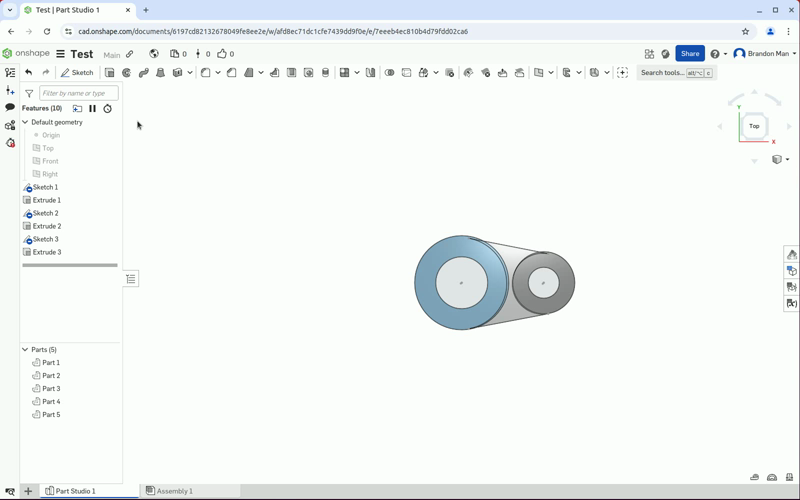
key(shift+7)
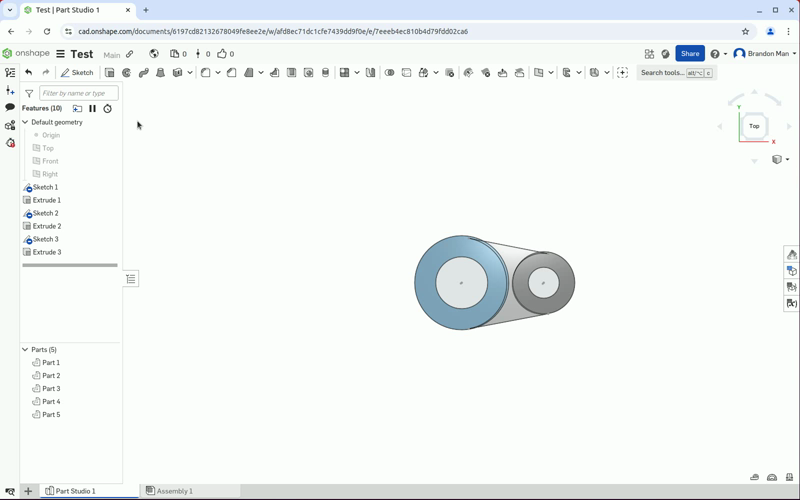
key(up, 3)
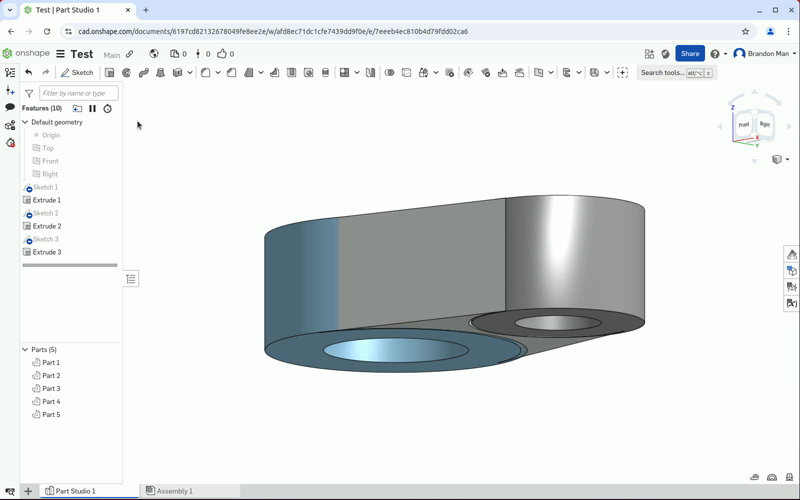
key(left, 3)
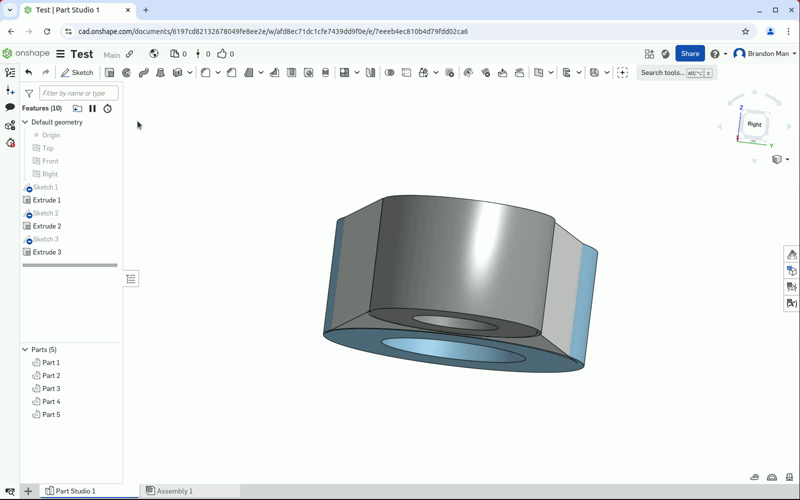
key(right, 3)
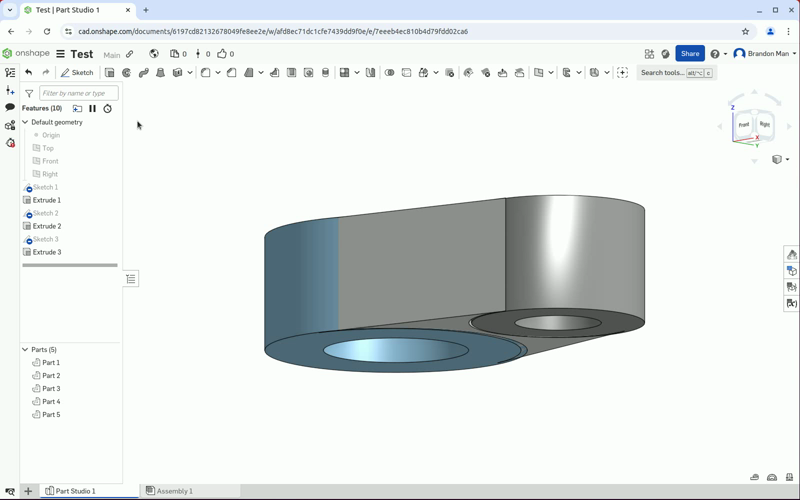
key(down, 3)
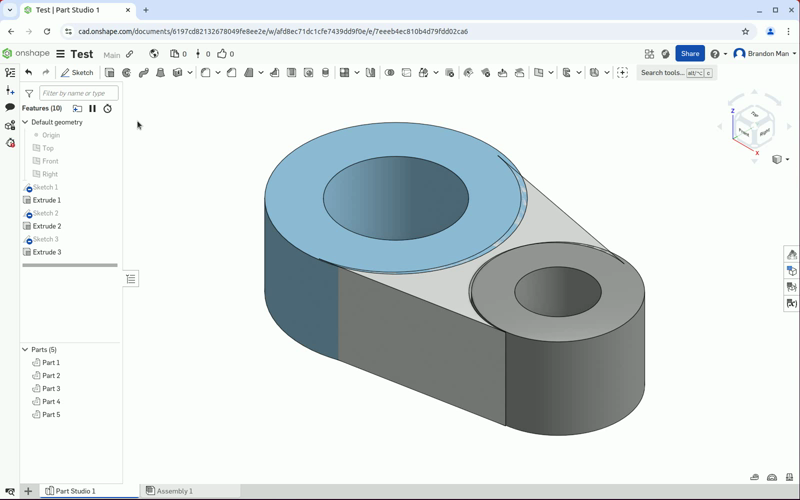
mouse_move(73, 189)
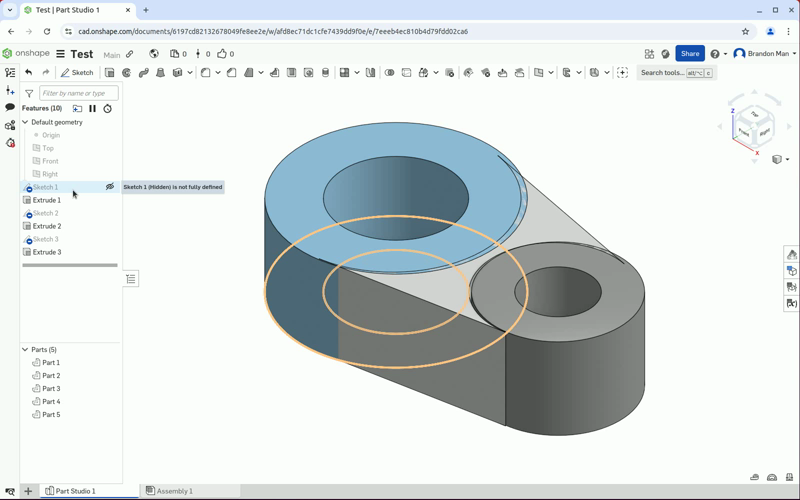
click(73, 189)